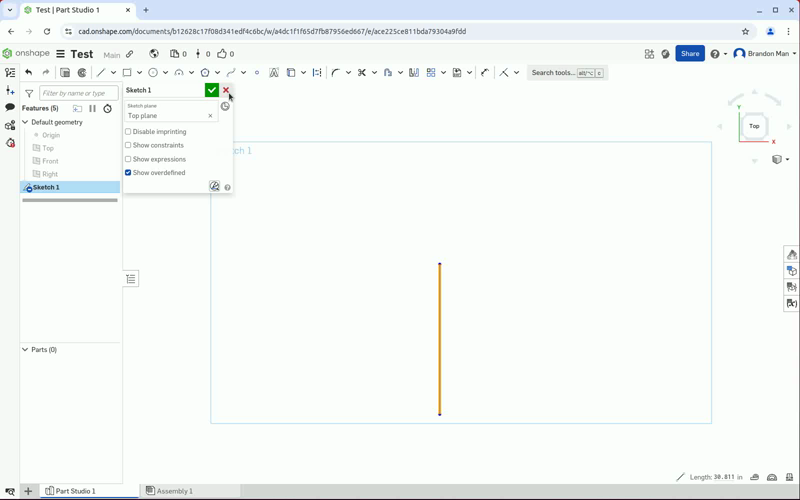
key(shift+h)
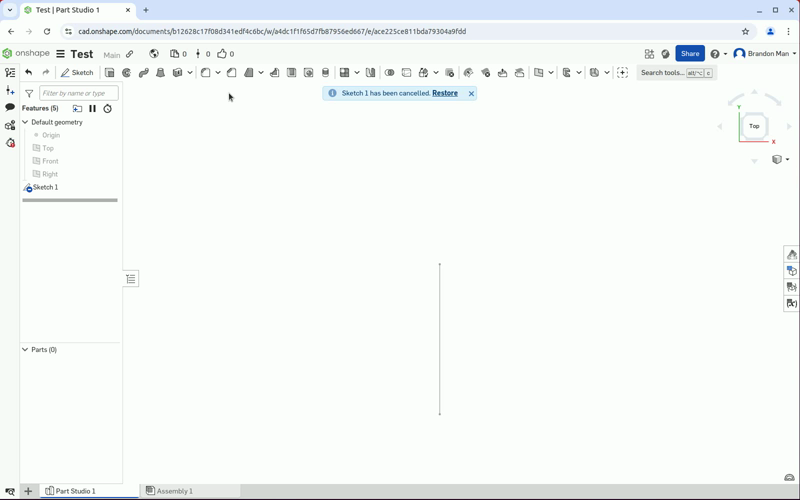
mouse_move(73, 352)
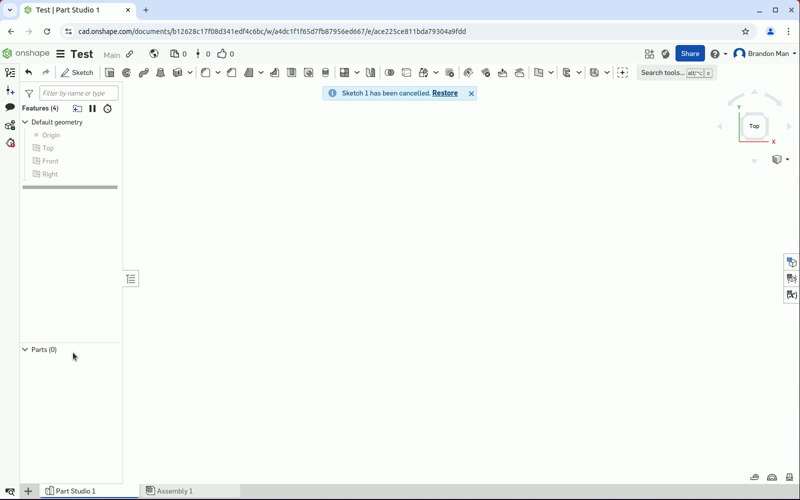
key(y)
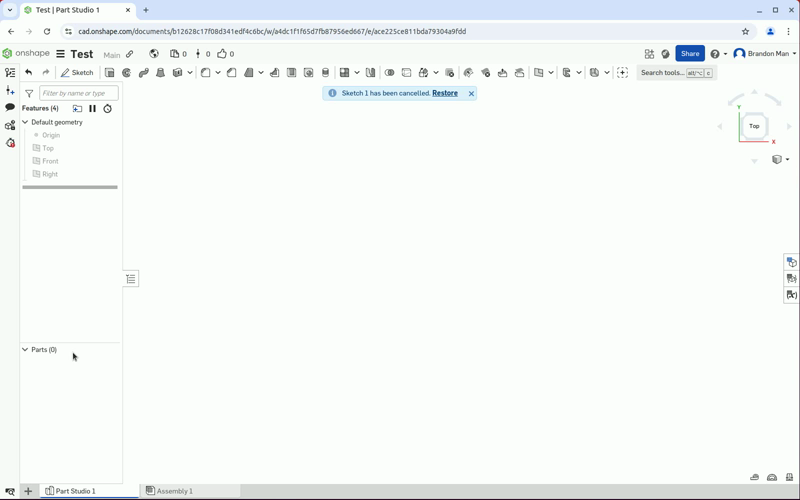
key(shift+p)
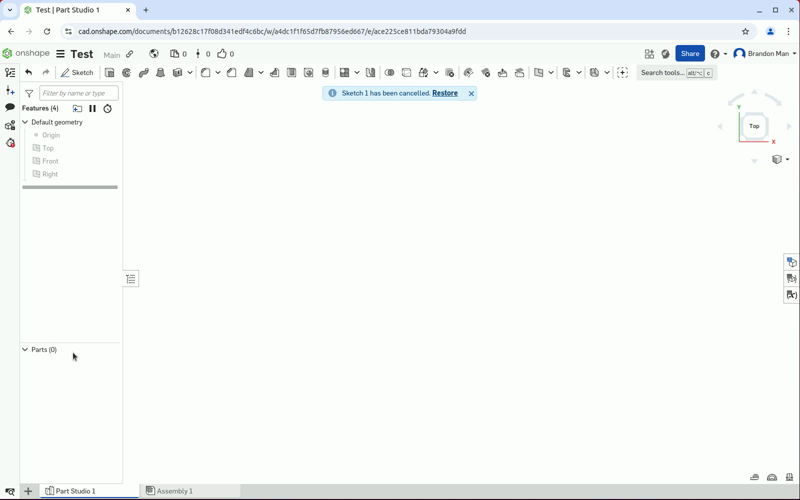
key(space)
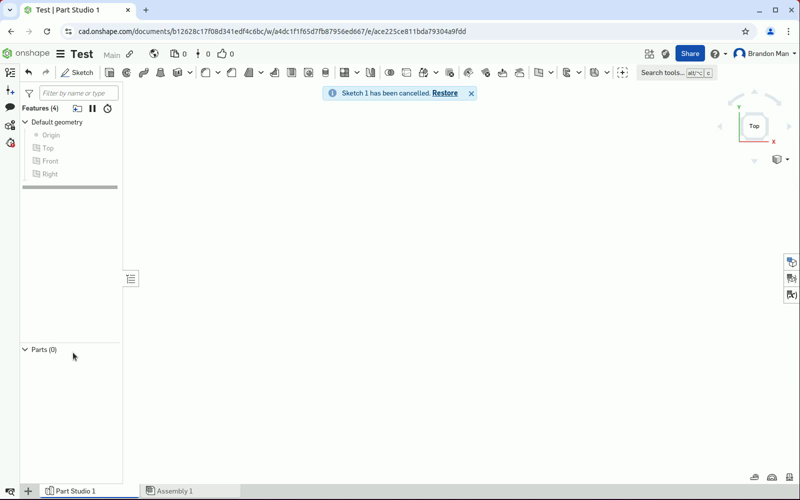
key_down(shift)
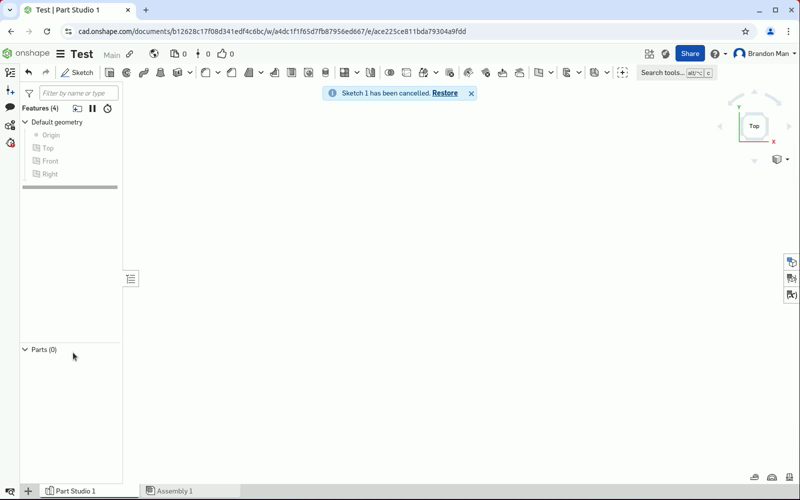
key(up)
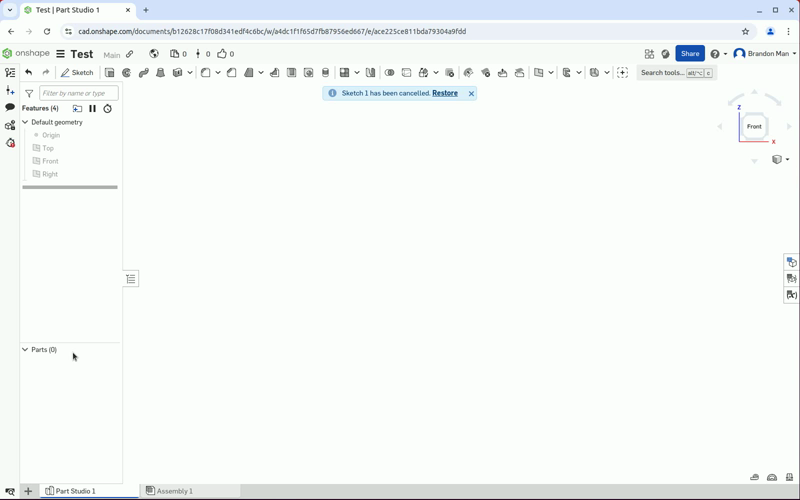
key_up(shift)
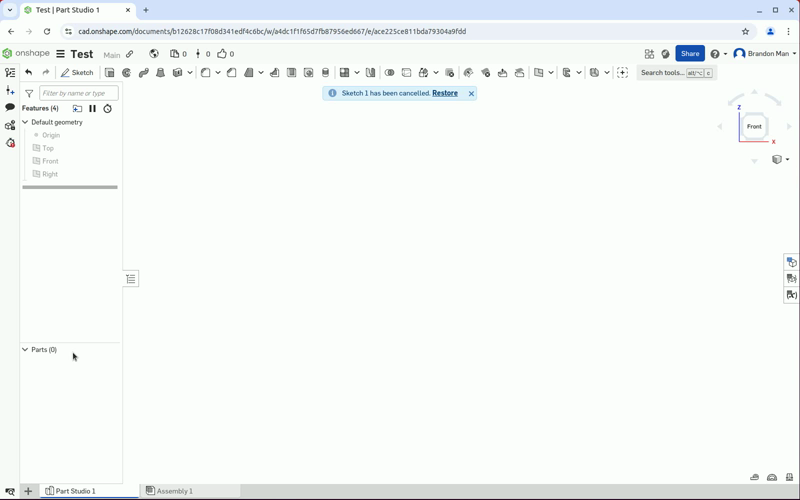
mouse_move(73, 352)
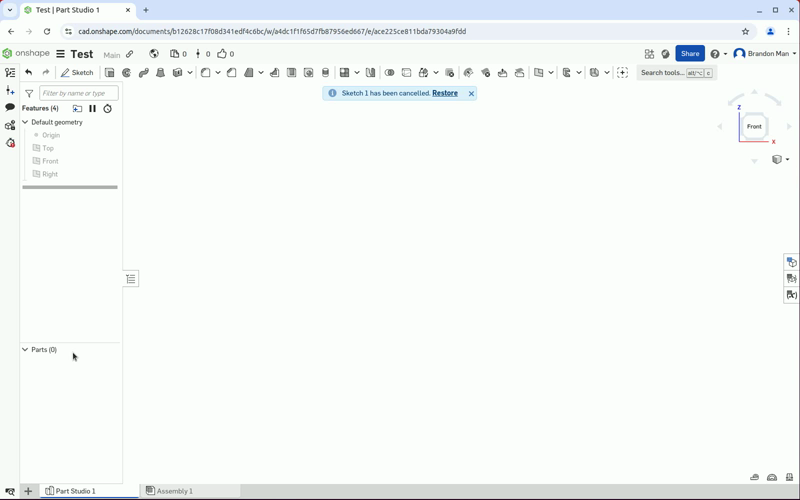
key(shift+y)
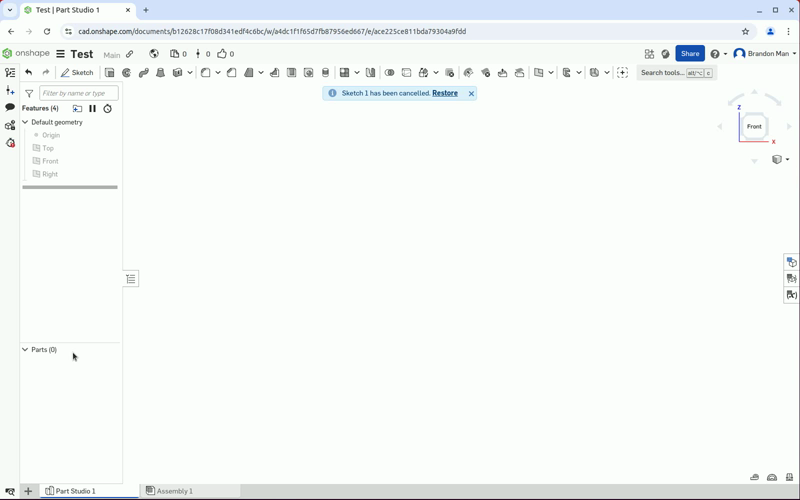
key(shift+s)
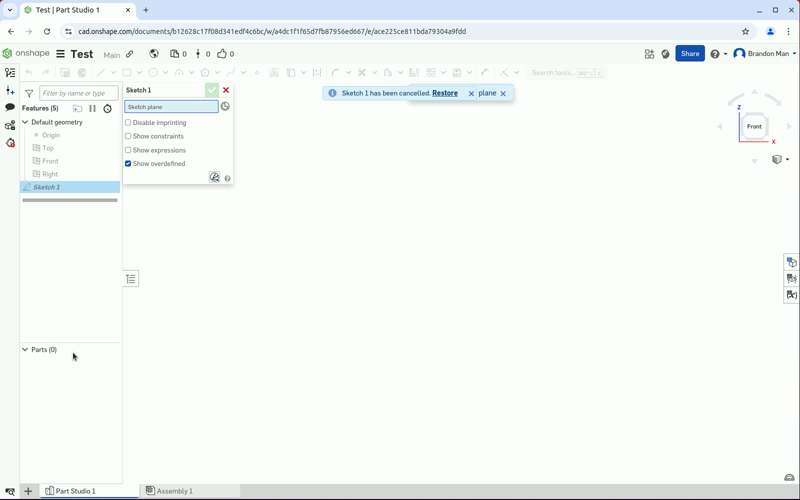
mouse_move(73, 163)
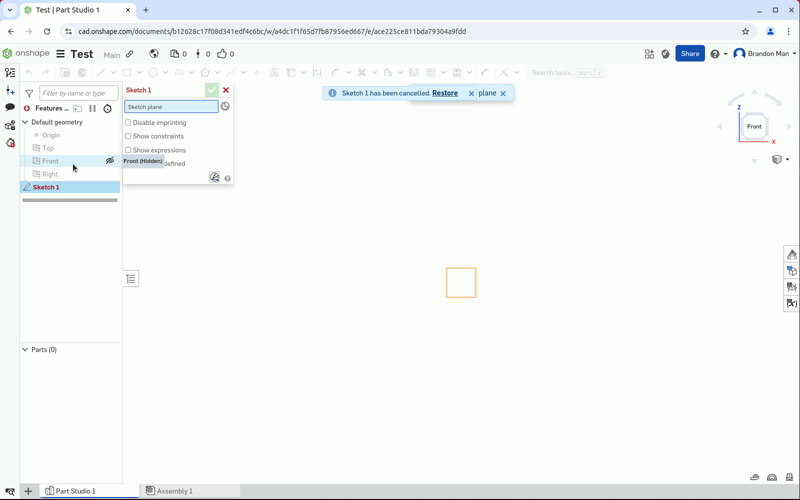
click(73, 163)
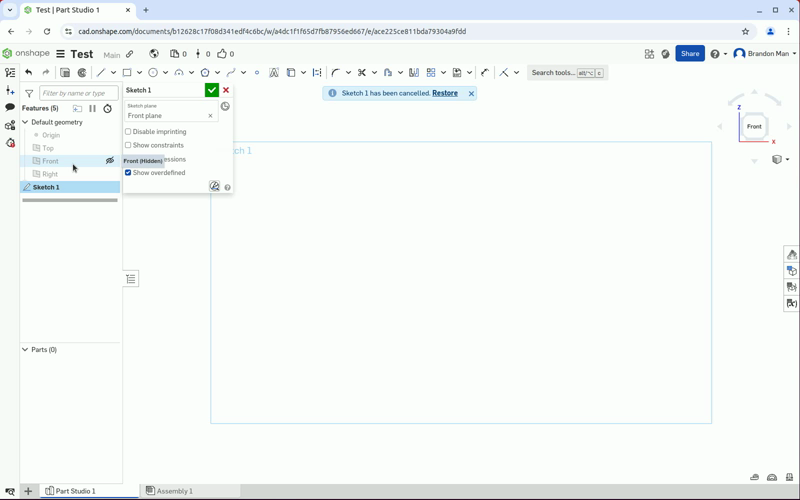
mouse_move(73, 352)
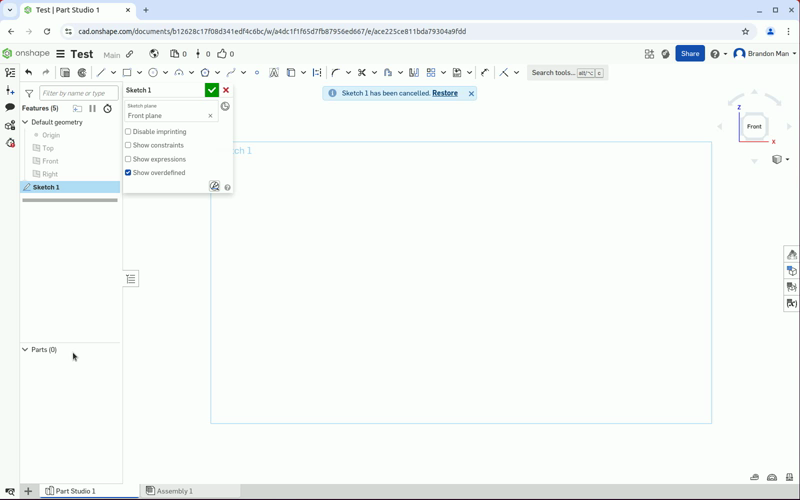
key(y)
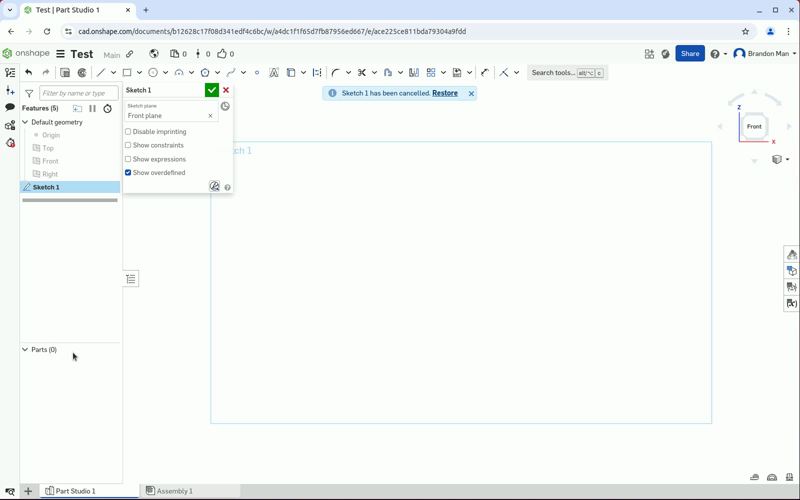
key(c)
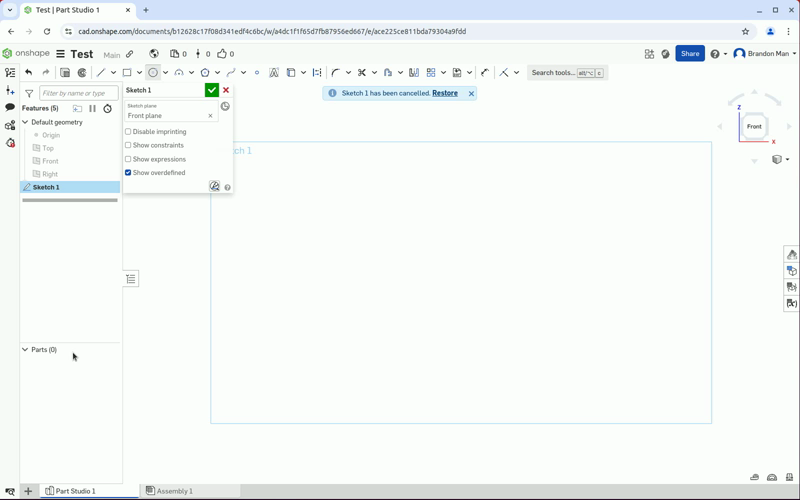
key_down(shift)
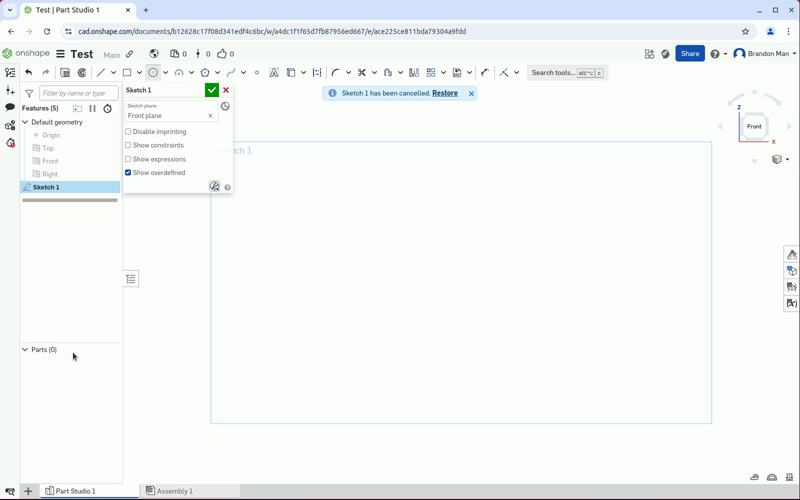
mouse_move(372, 282)
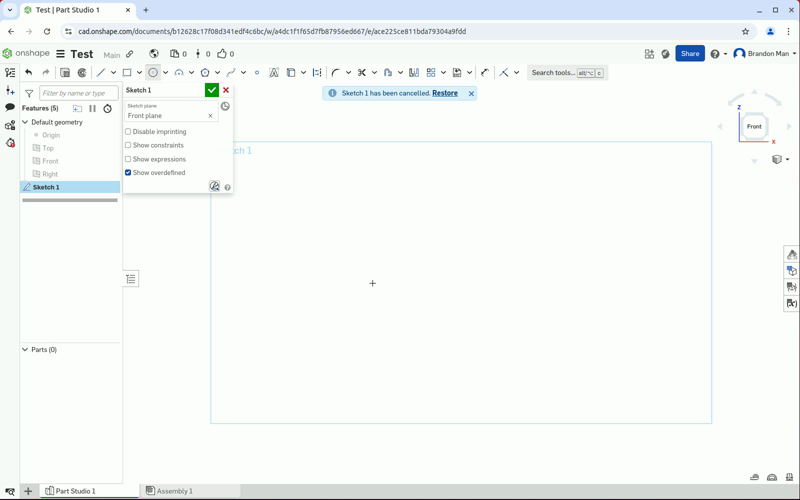
click(372, 282)
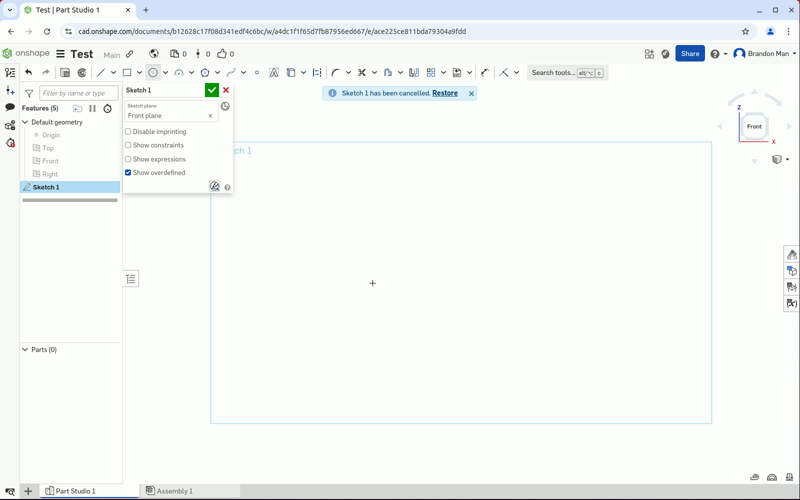
key_up(shift)
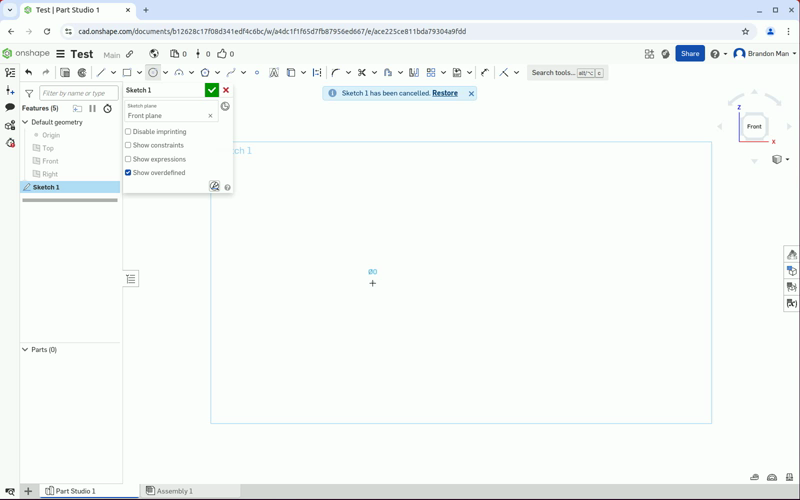
mouse_move(396, 282)
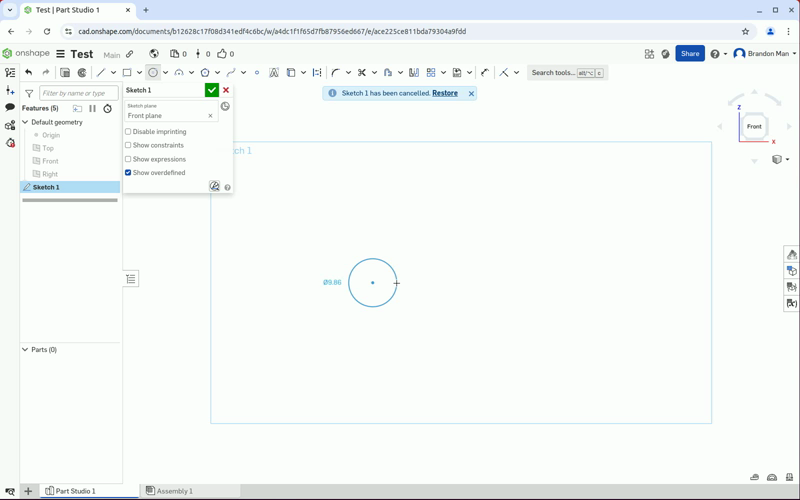
click(396, 282)
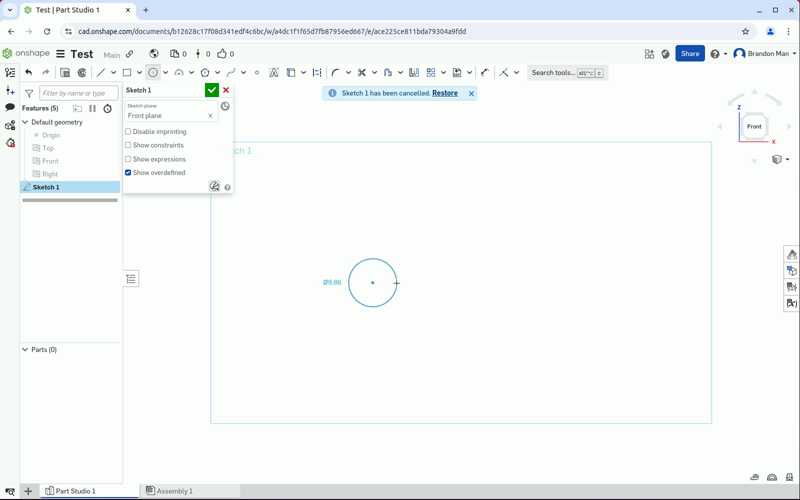
key(esc)
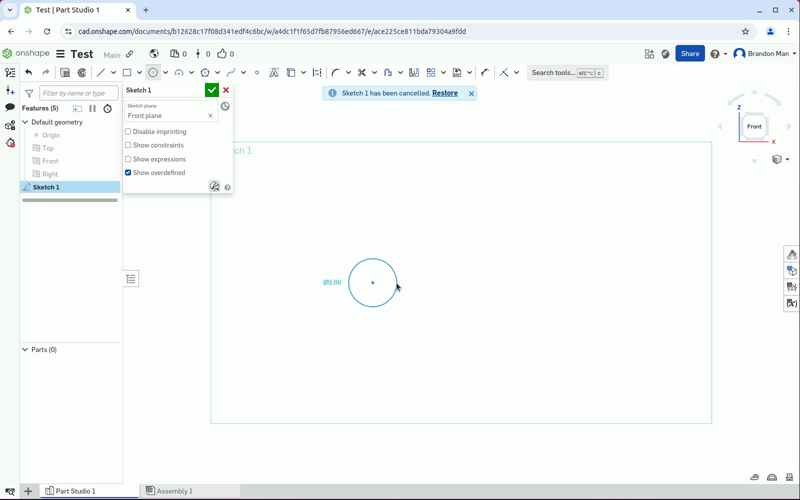
key(c)
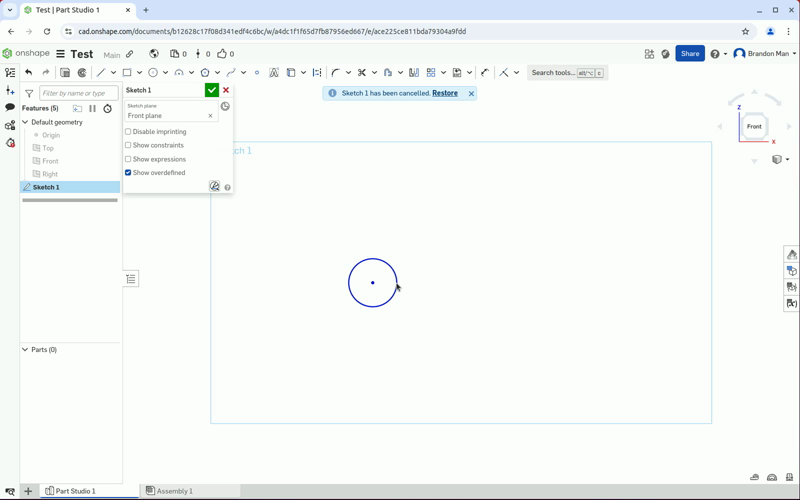
key_down(shift)
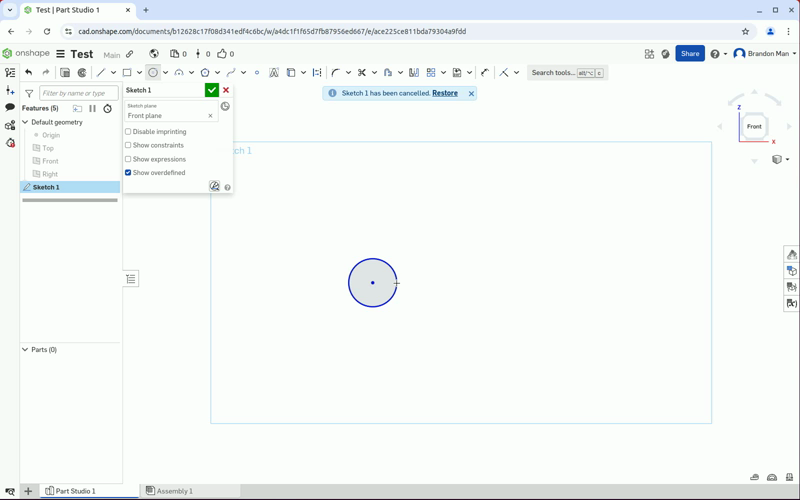
mouse_move(372, 282)
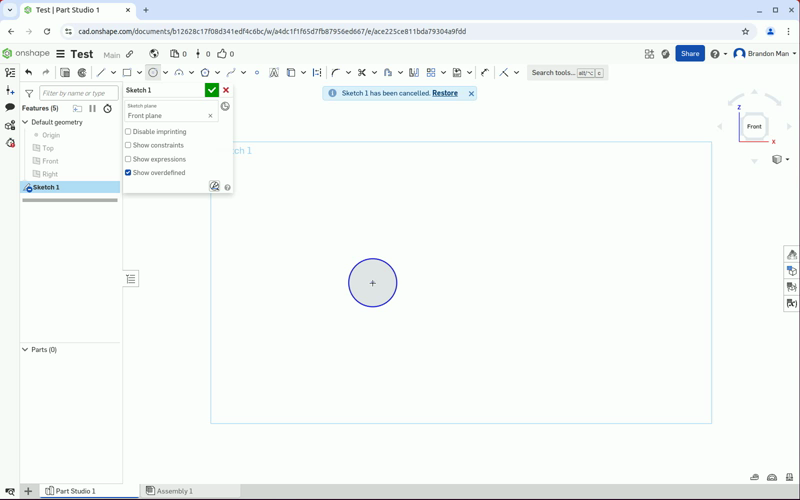
click(372, 282)
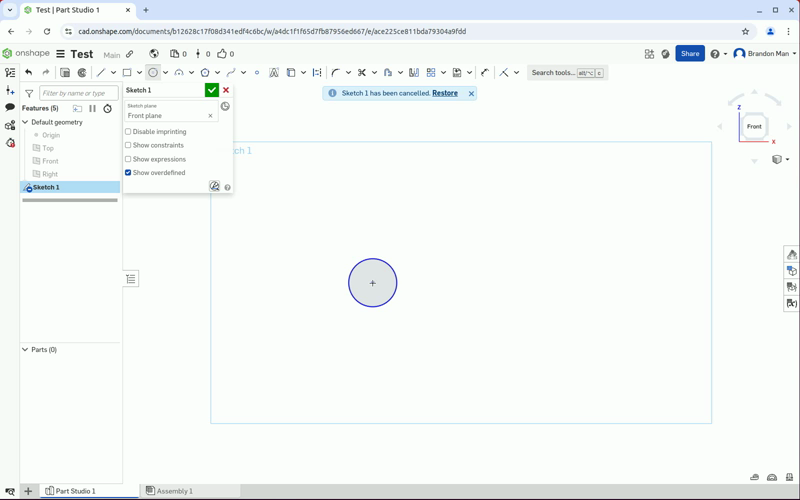
key_up(shift)
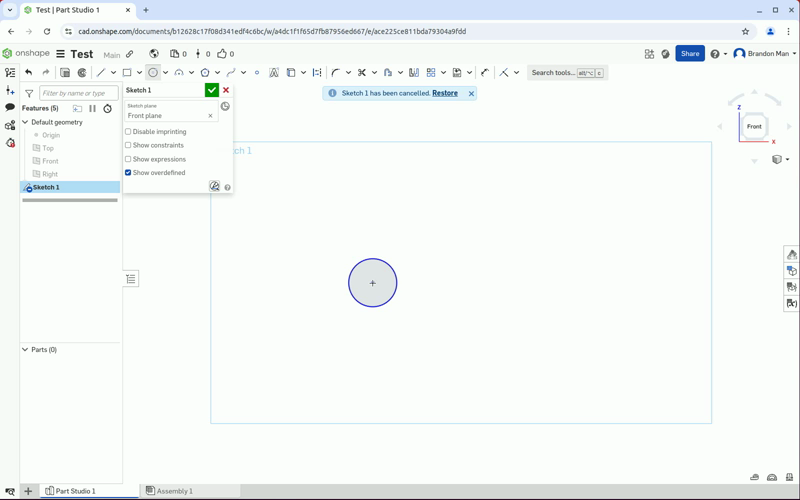
mouse_move(385, 282)
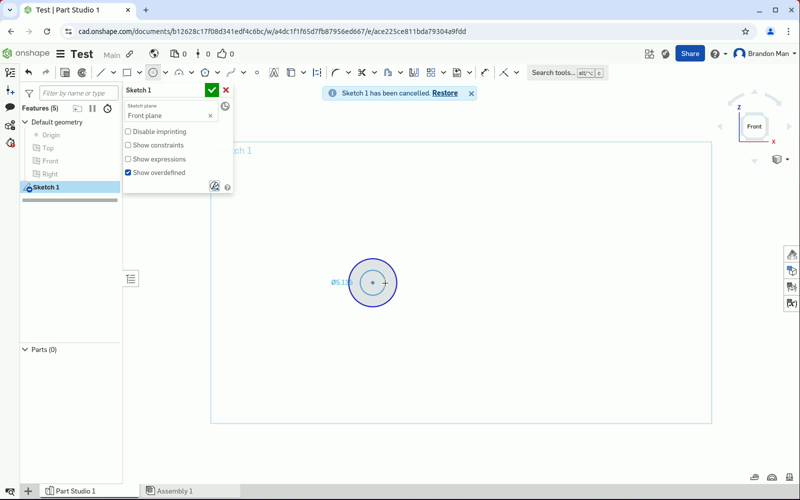
click(385, 282)
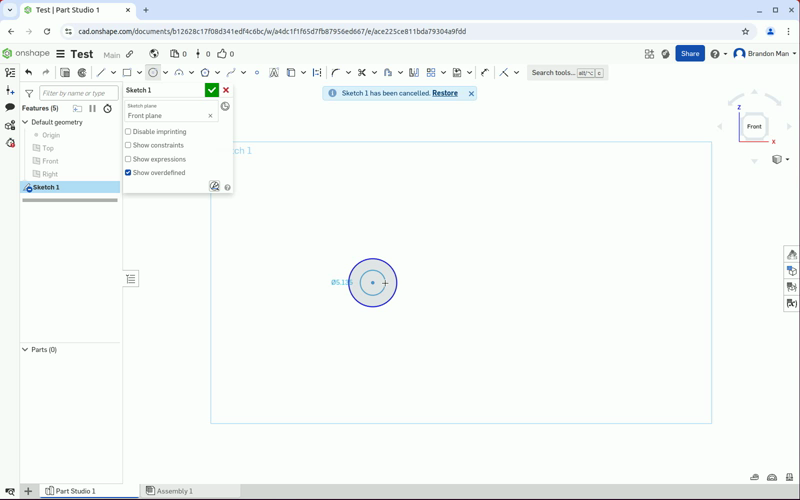
key(esc)
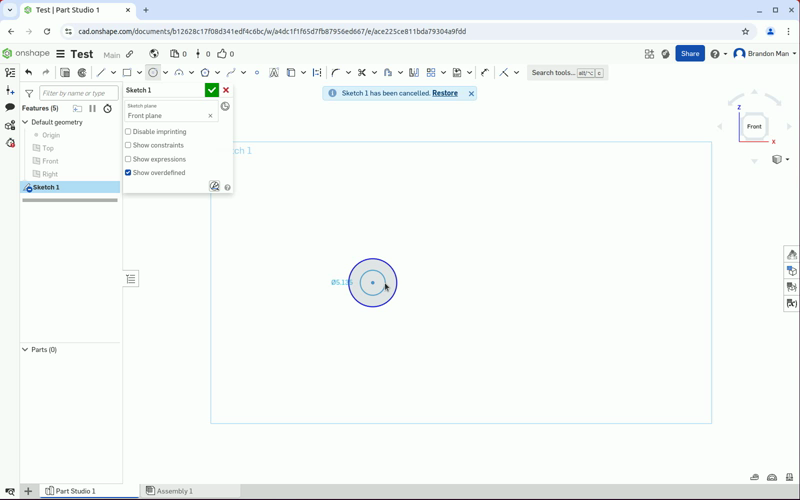
mouse_move(384, 263)
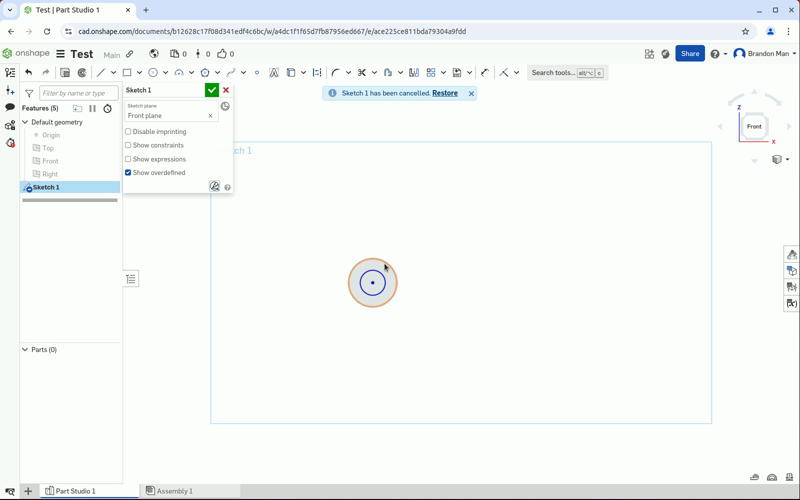
scroll(6)
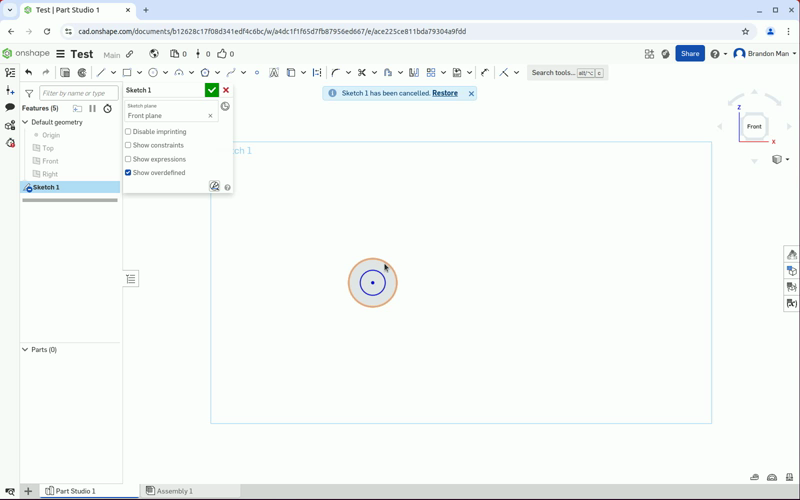
scroll(6)
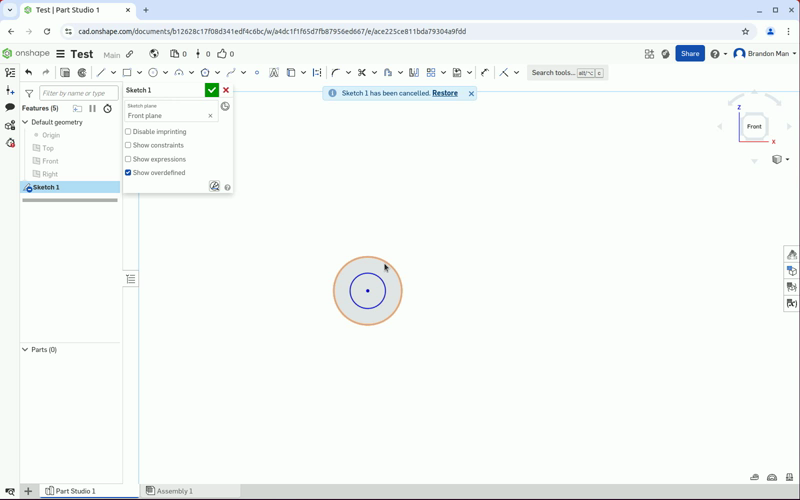
scroll(6)
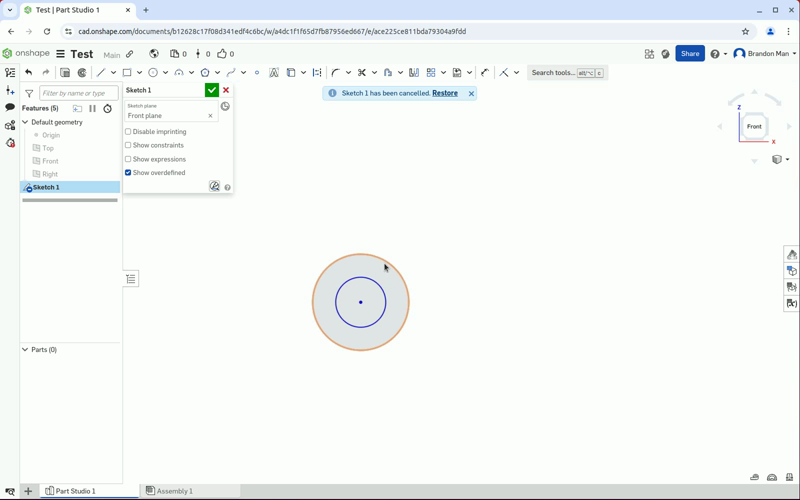
scroll(6)
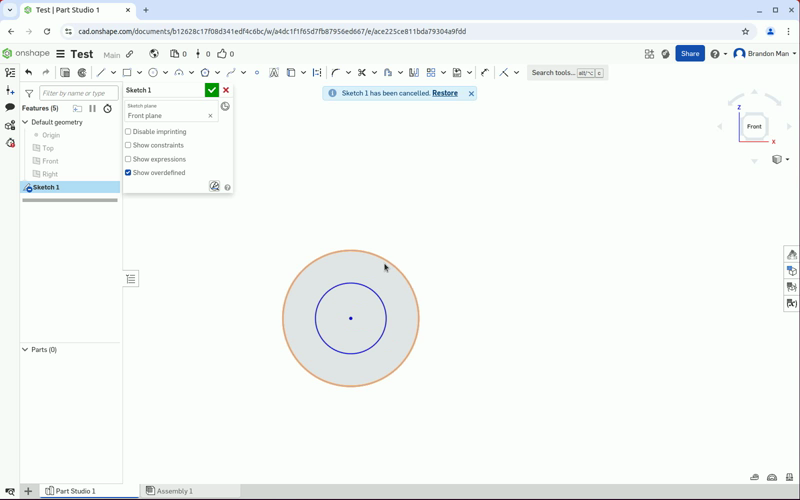
scroll(6)
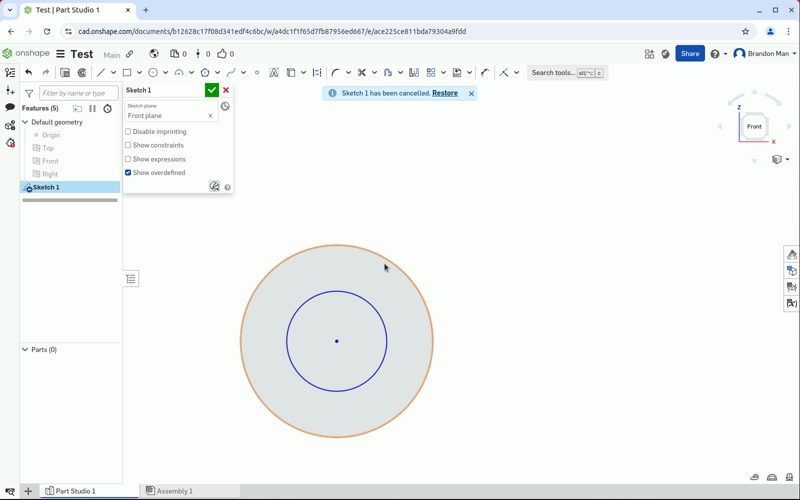
scroll(6)
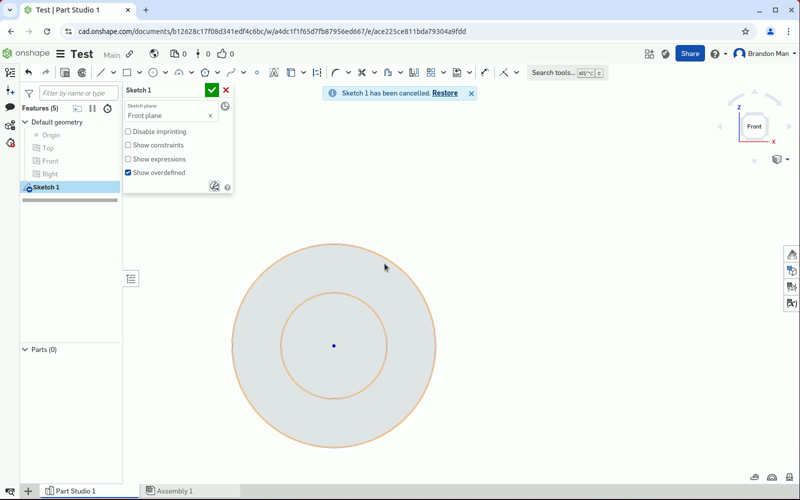
scroll(6)
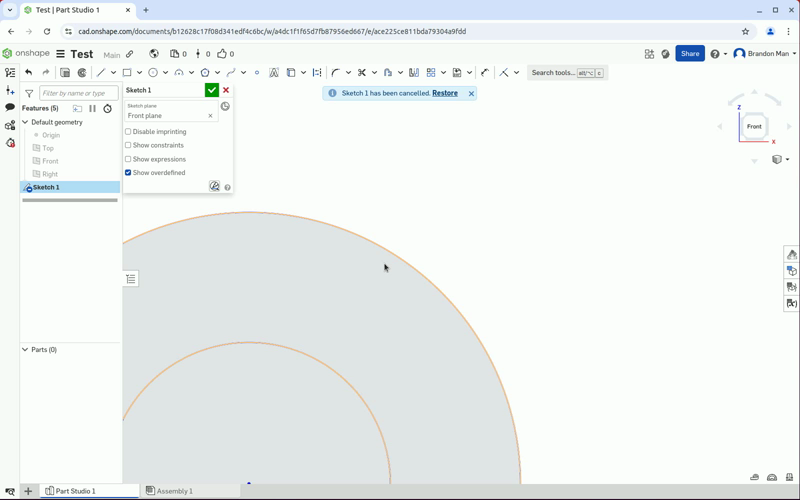
click(384, 263)
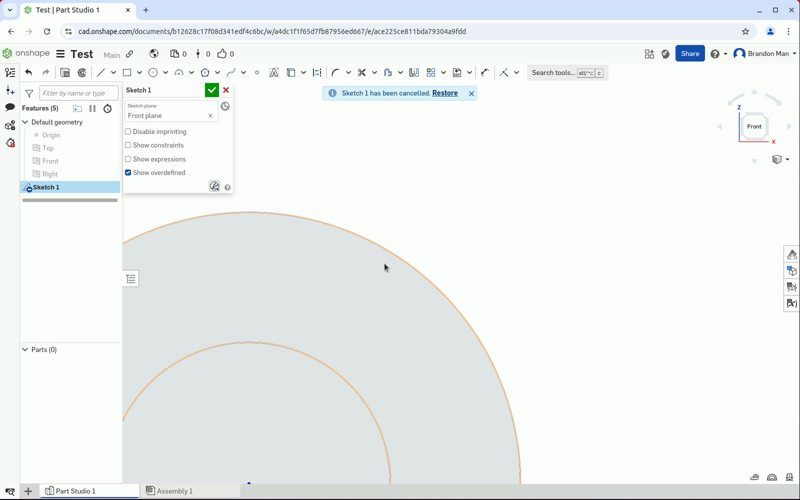
scroll(-6)
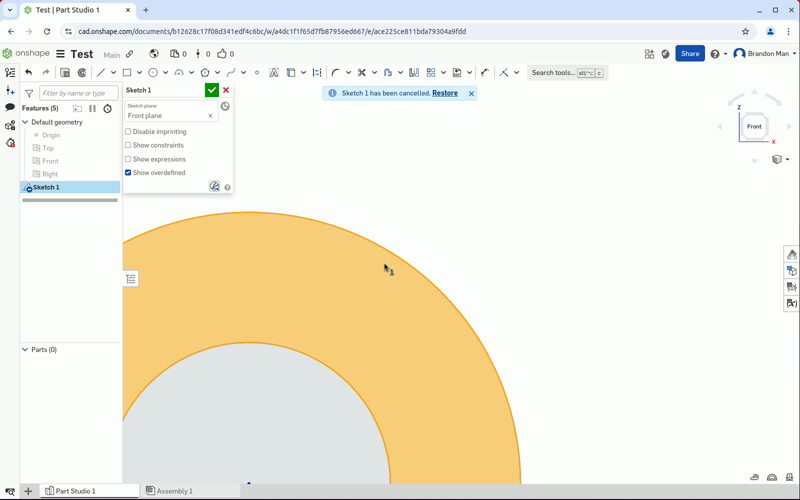
scroll(-6)
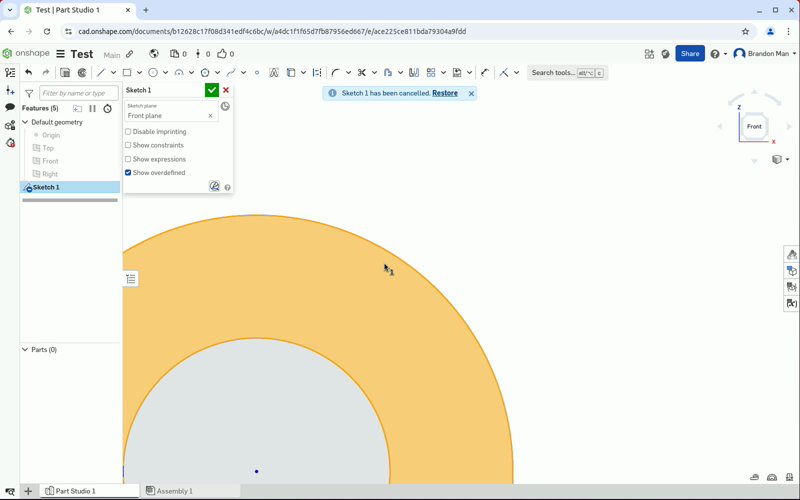
scroll(-6)
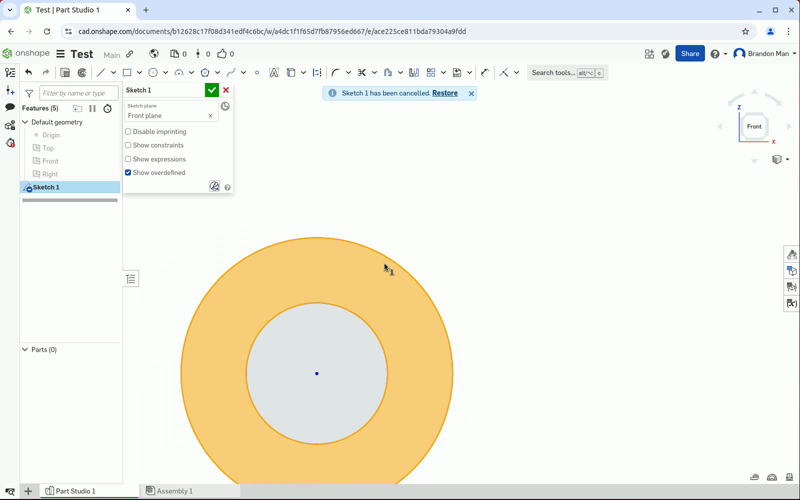
scroll(-6)
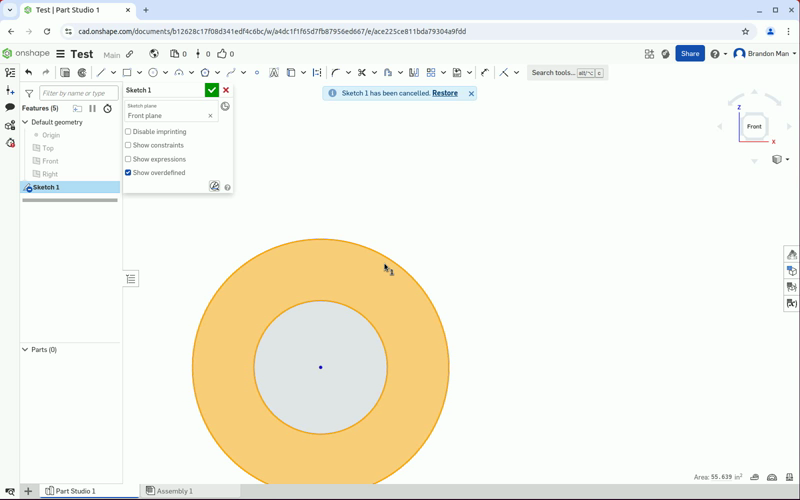
scroll(-6)
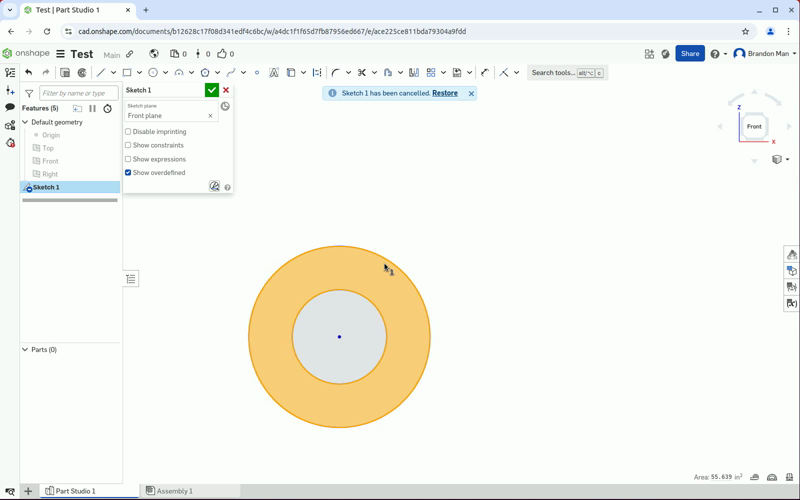
scroll(-6)
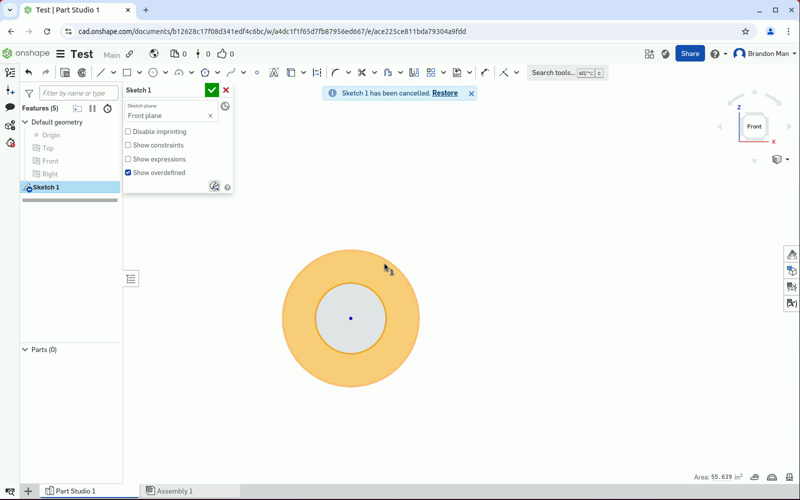
scroll(-6)
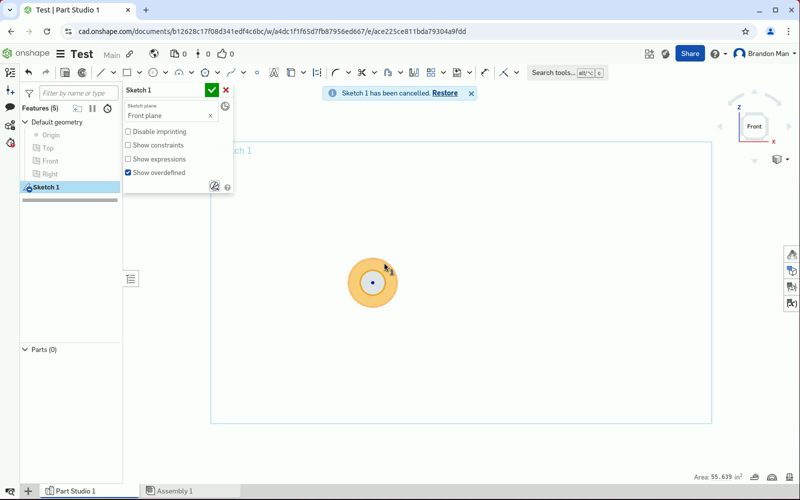
mouse_move(73, 352)
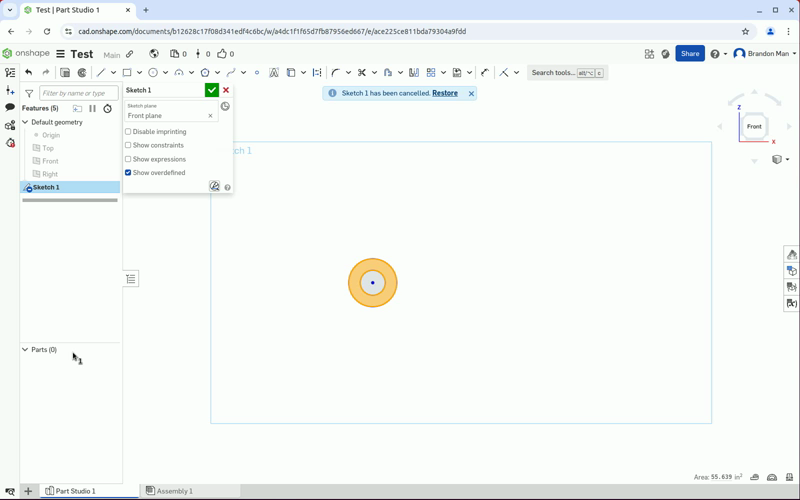
key(shift+y)
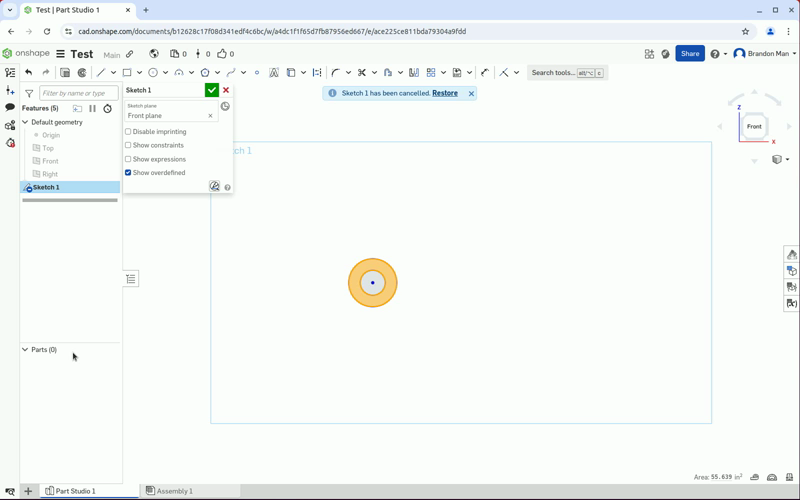
key(shift+e)
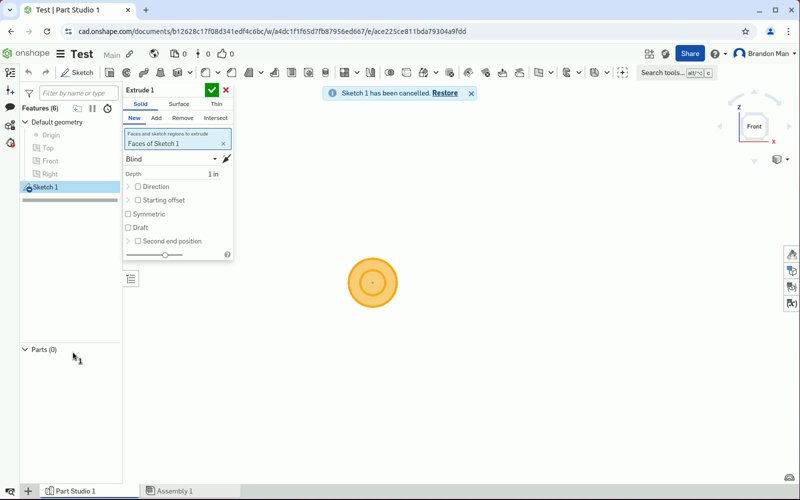
mouse_move(143, 106)
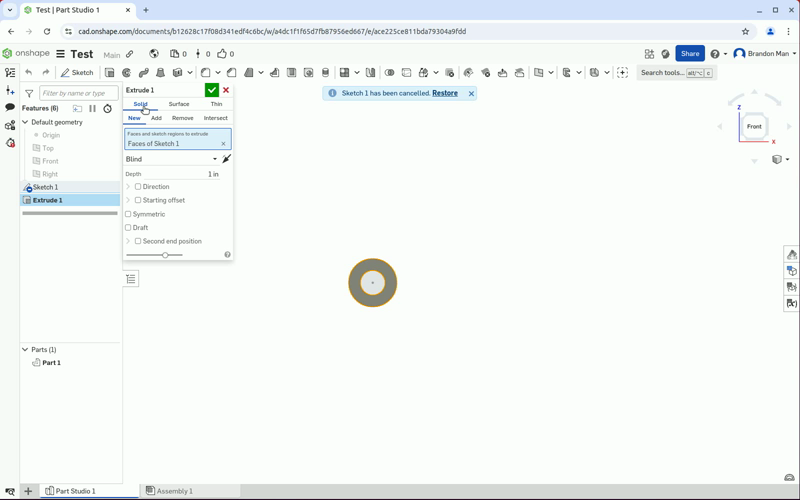
click(143, 106)
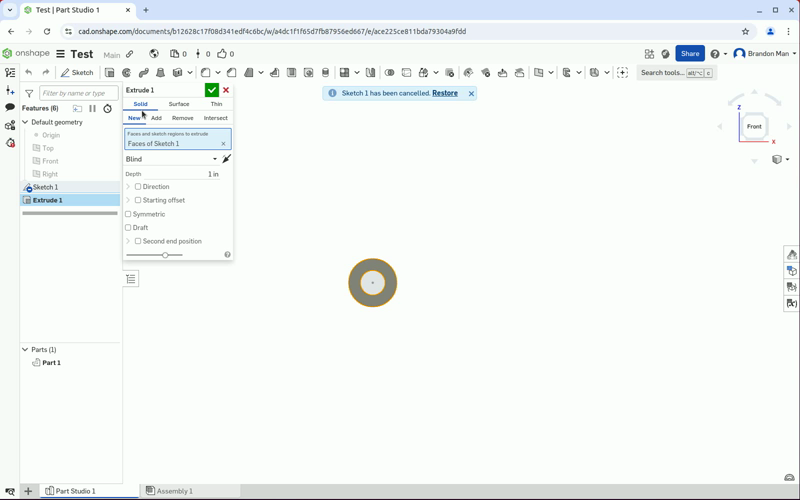
mouse_move(137, 120)
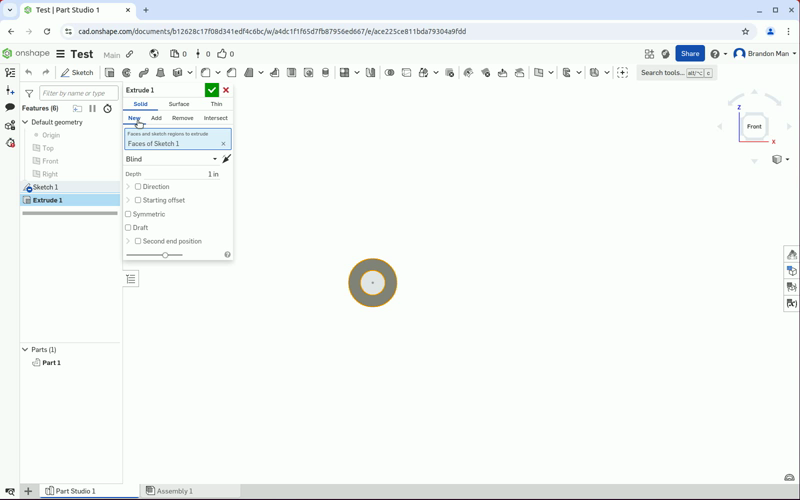
click(137, 120)
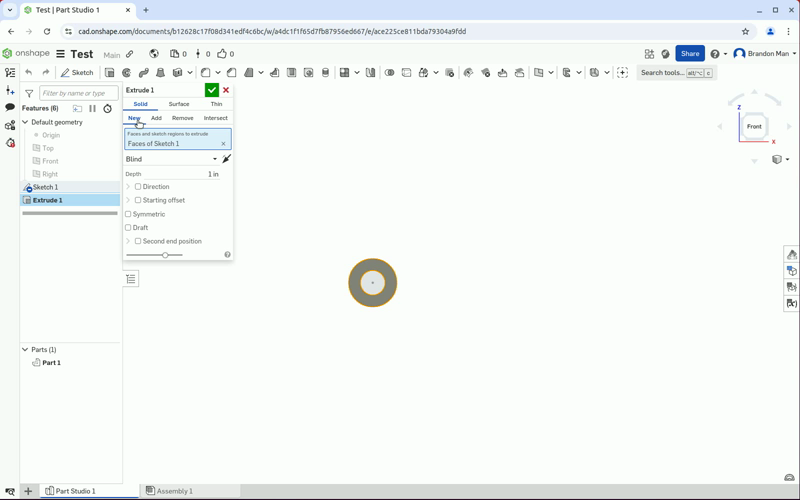
key(tab, 4)
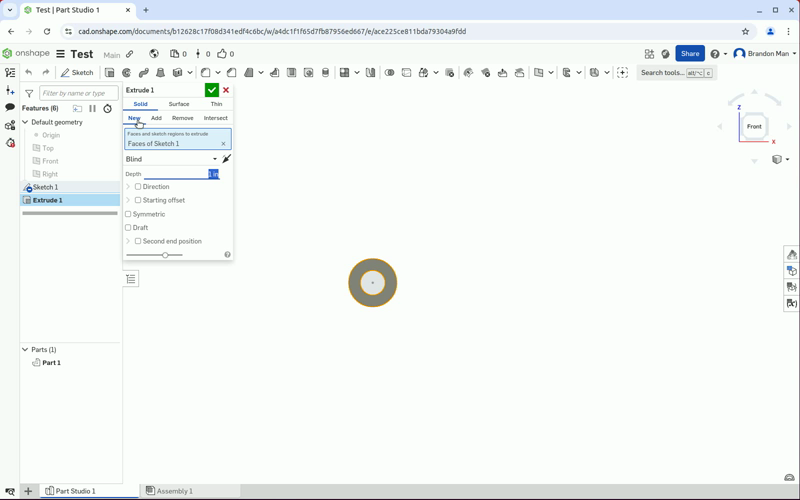
text(8.184)
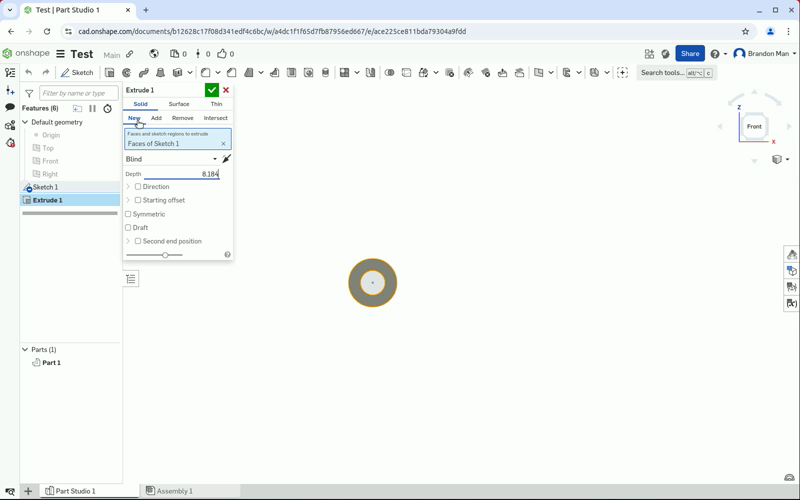
key(enter)
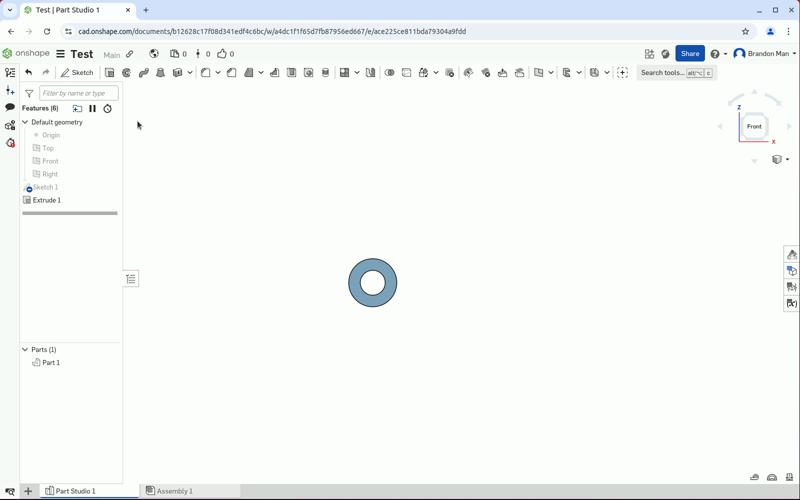
key(shift+h)
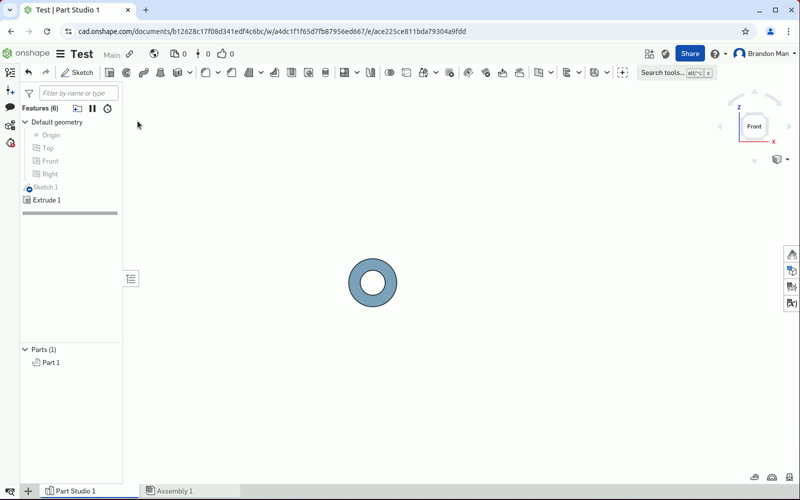
key(shift+h)
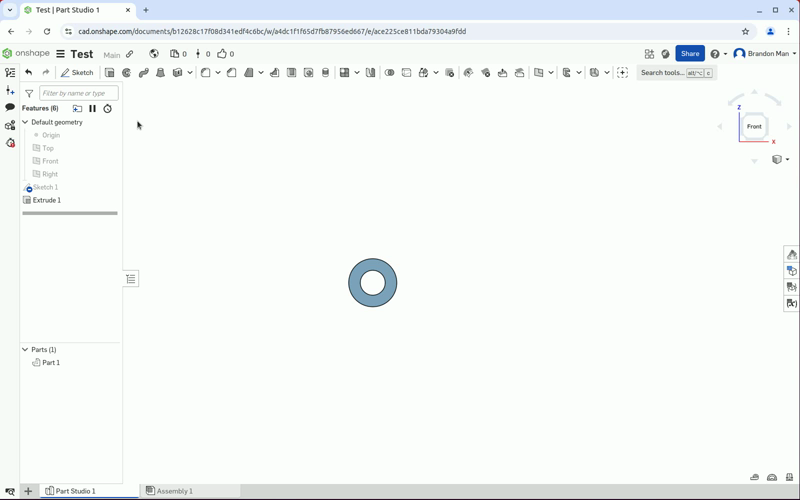
mouse_move(73, 189)
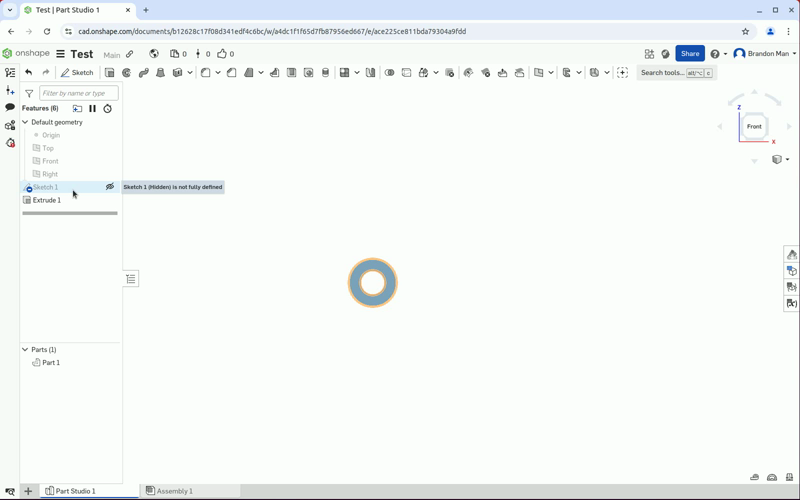
click(73, 189)
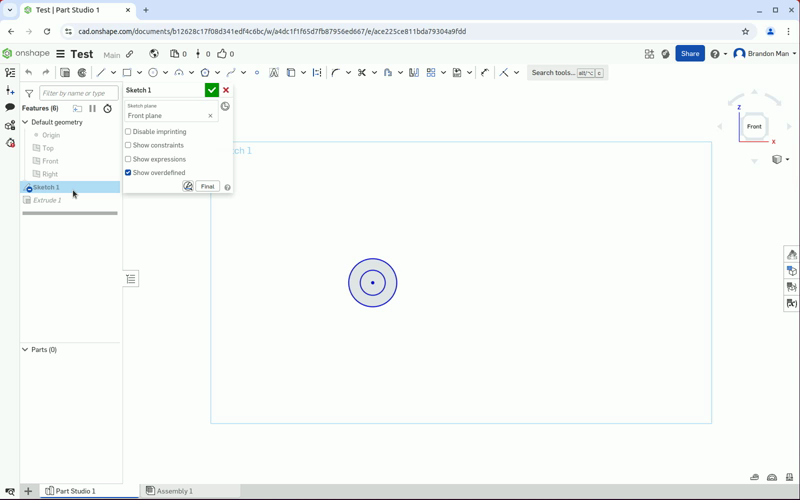
mouse_move(229, 92)
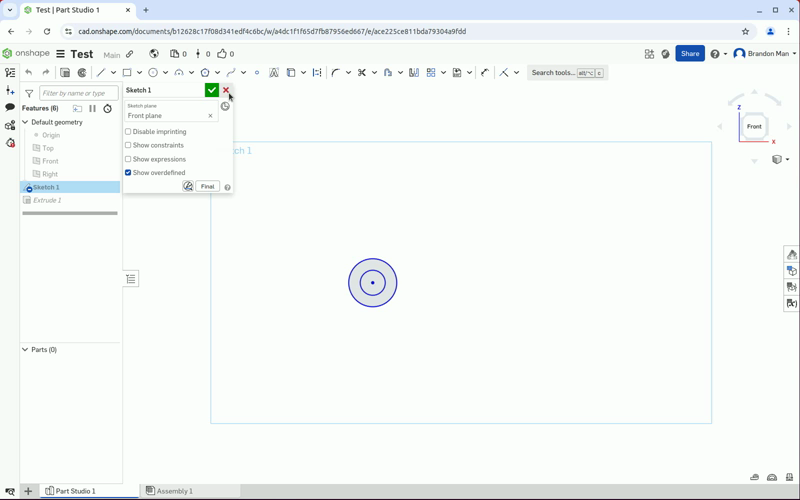
click(229, 92)
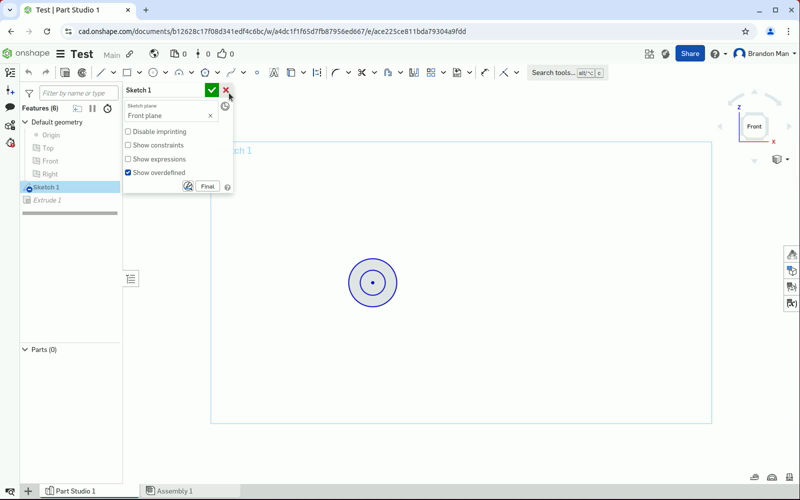
key(shift+s)
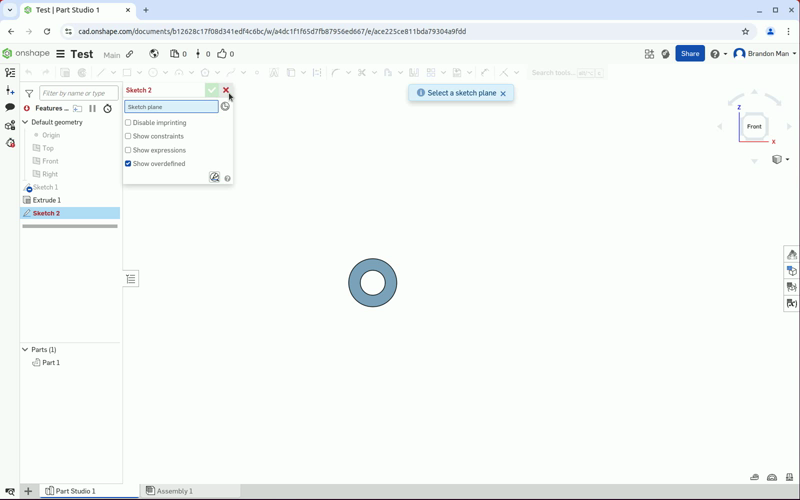
mouse_move(73, 163)
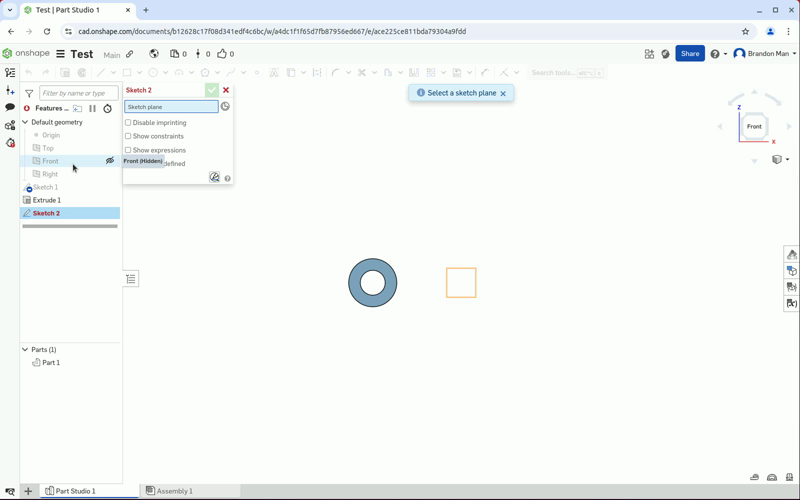
click(73, 163)
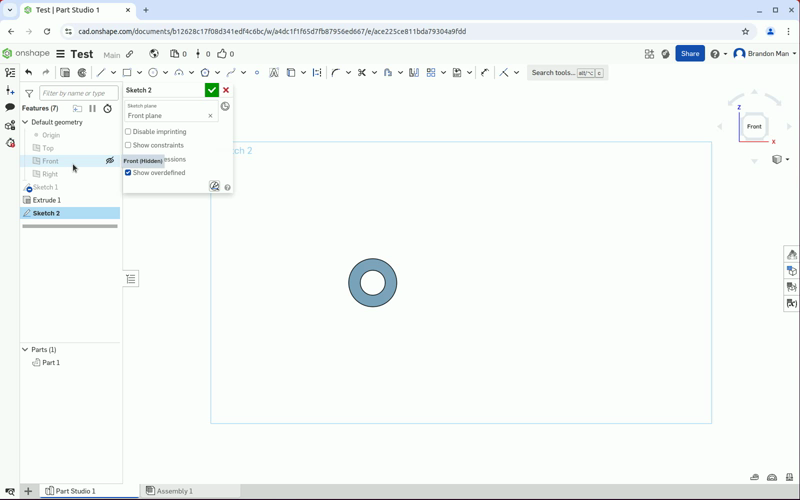
mouse_move(73, 352)
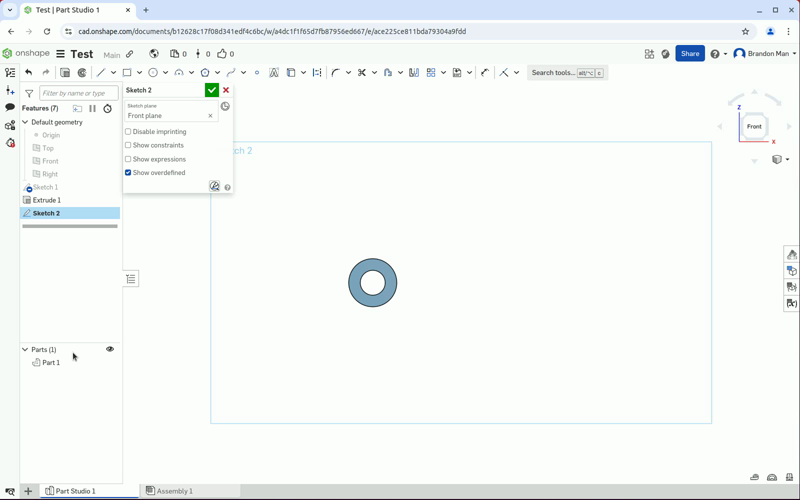
key(y)
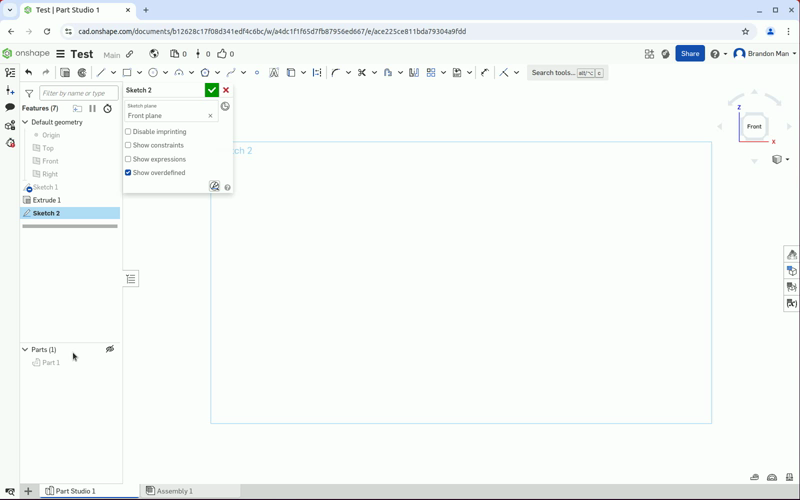
key(c)
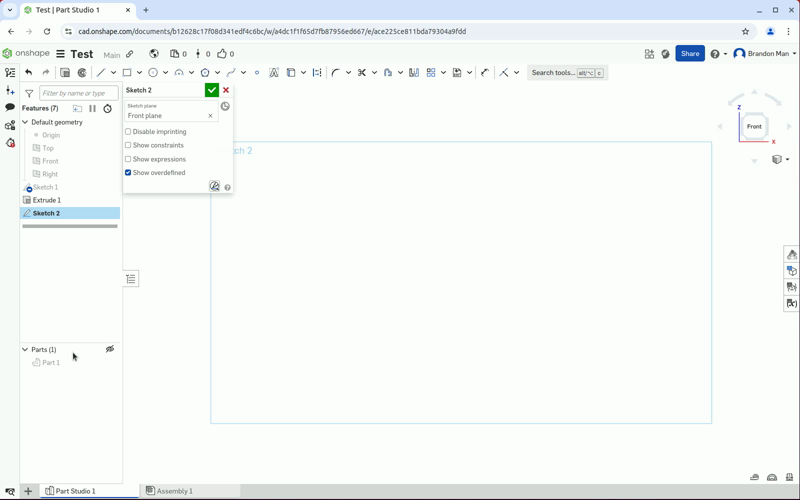
key_down(shift)
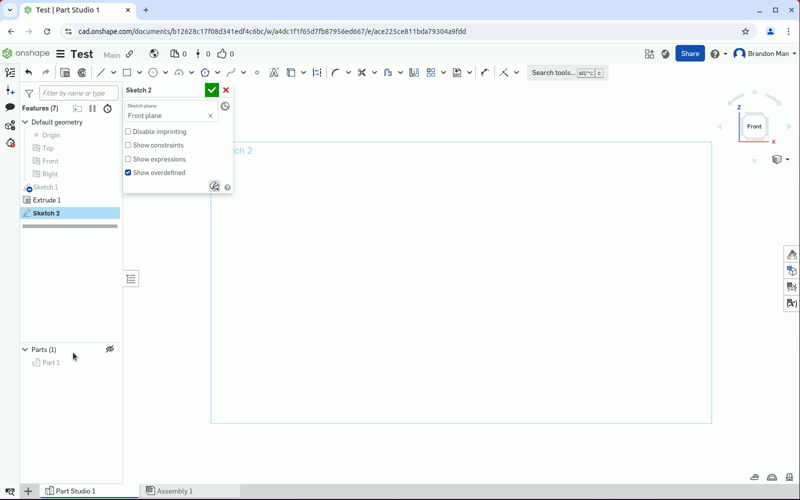
mouse_move(526, 282)
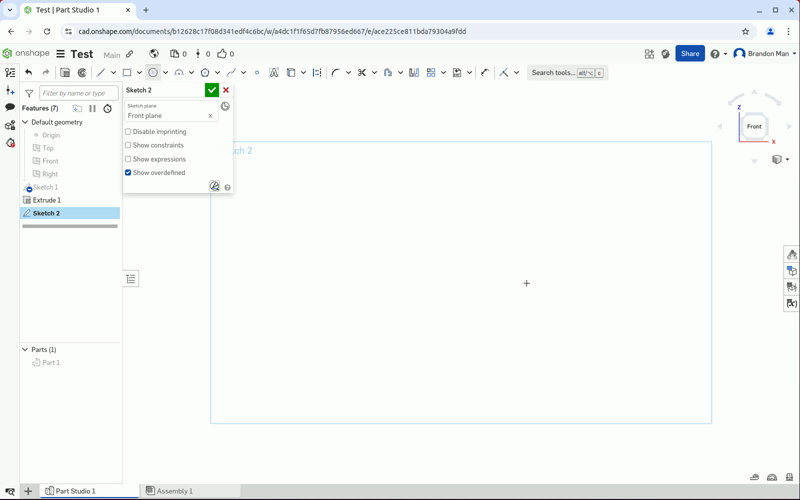
click(526, 282)
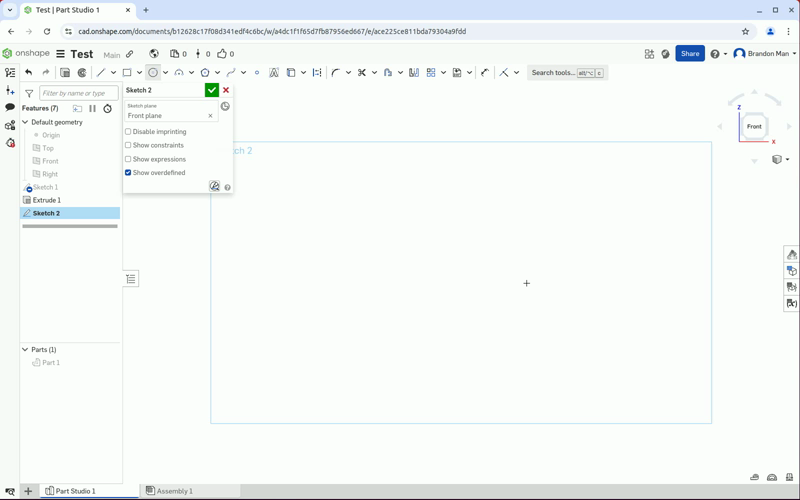
key_up(shift)
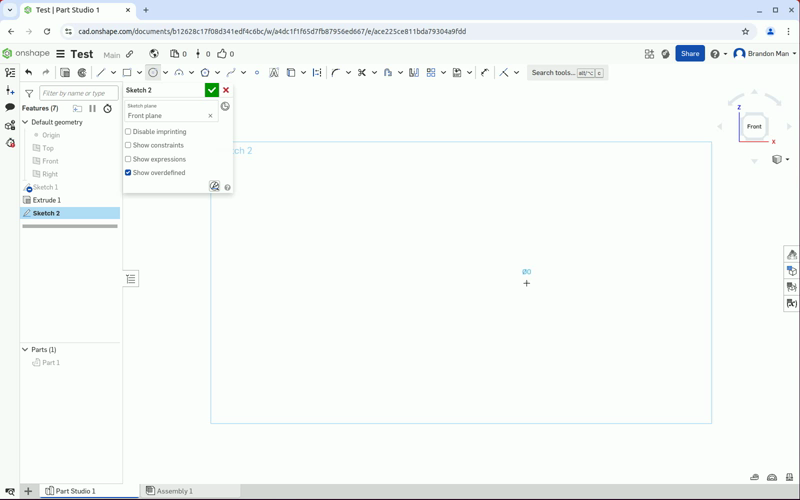
mouse_move(542, 282)
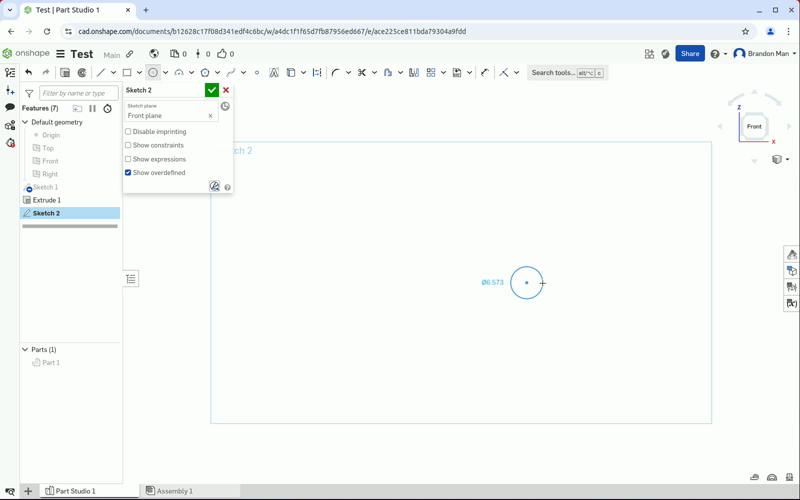
click(542, 282)
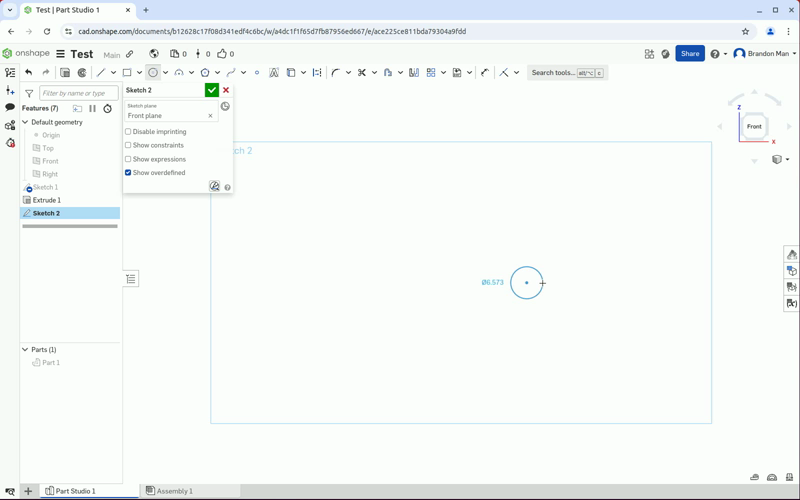
key(esc)
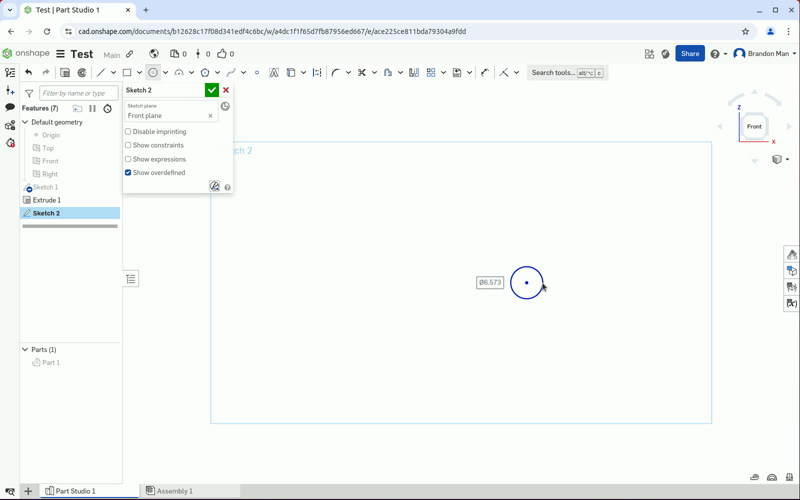
key(c)
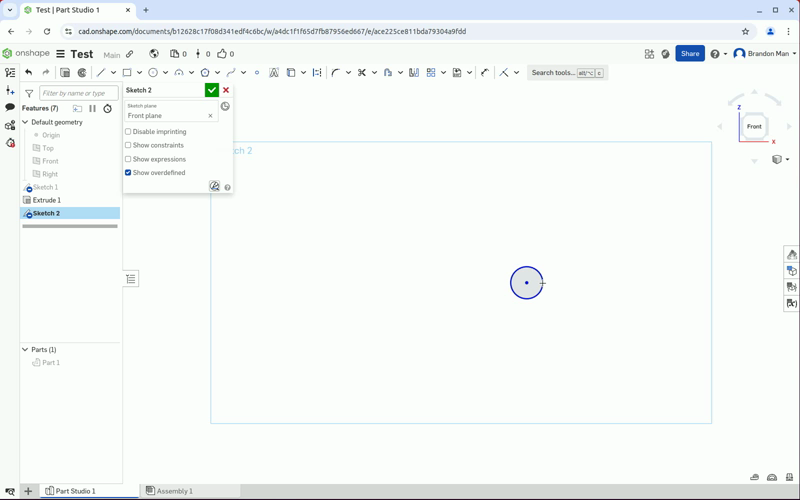
key_down(shift)
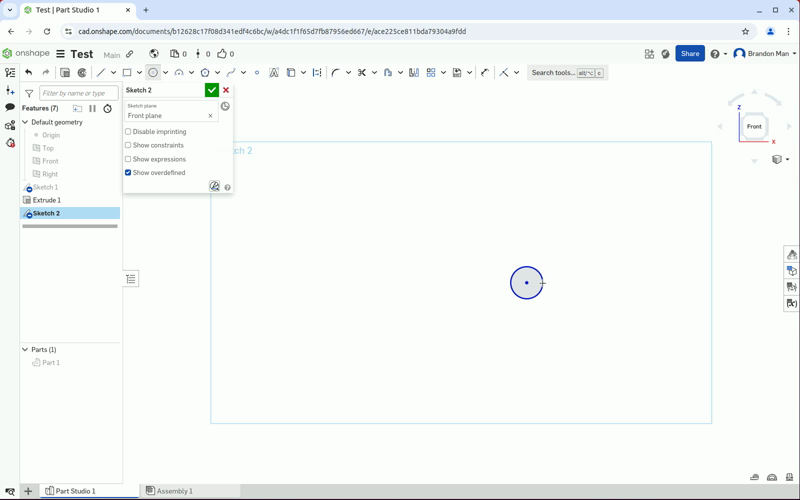
mouse_move(526, 282)
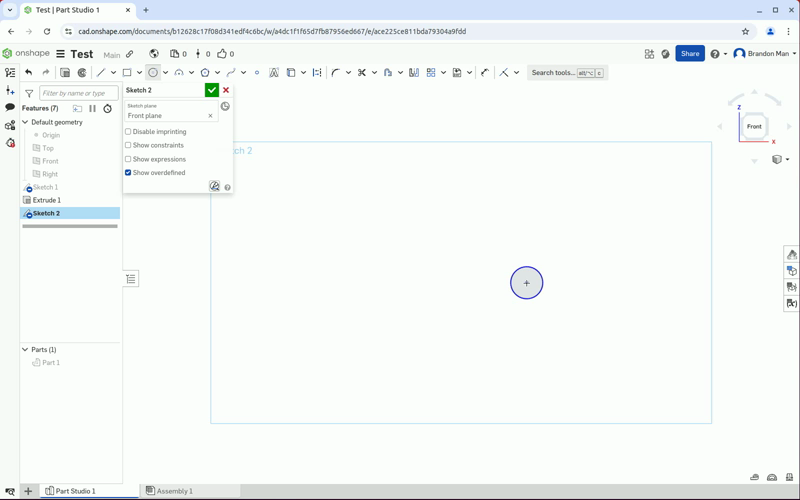
click(526, 282)
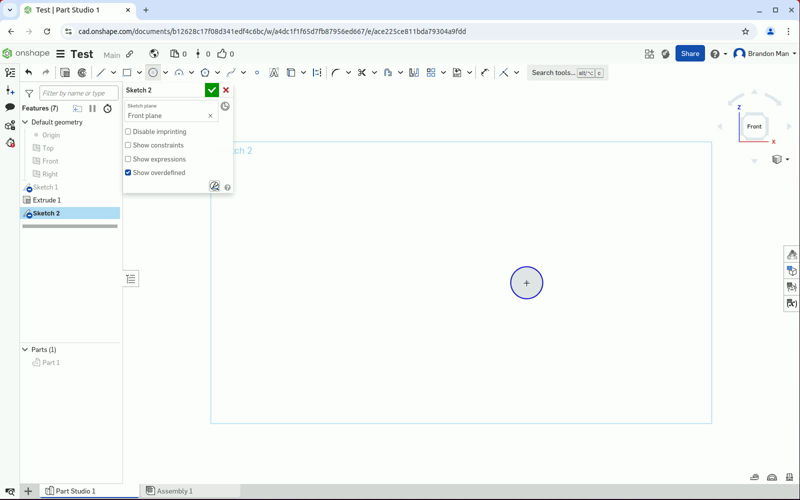
key_up(shift)
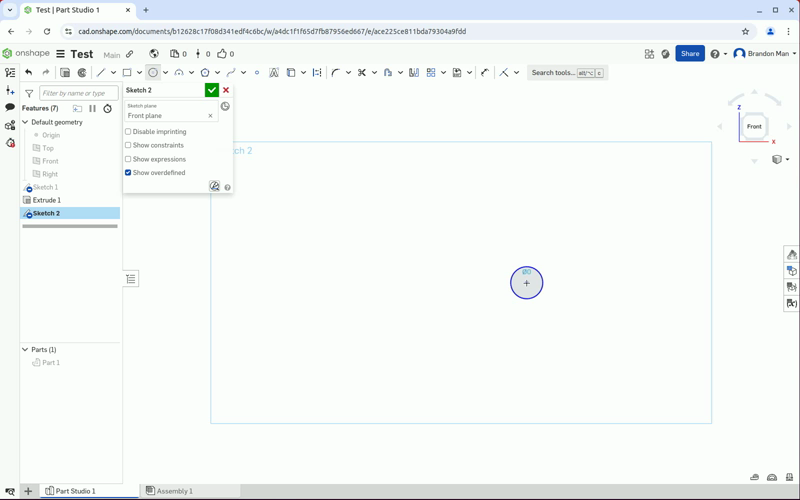
mouse_move(535, 282)
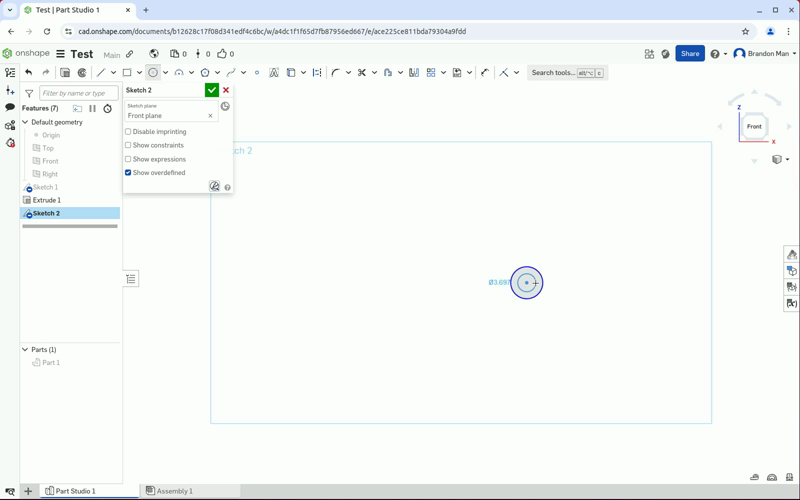
click(535, 282)
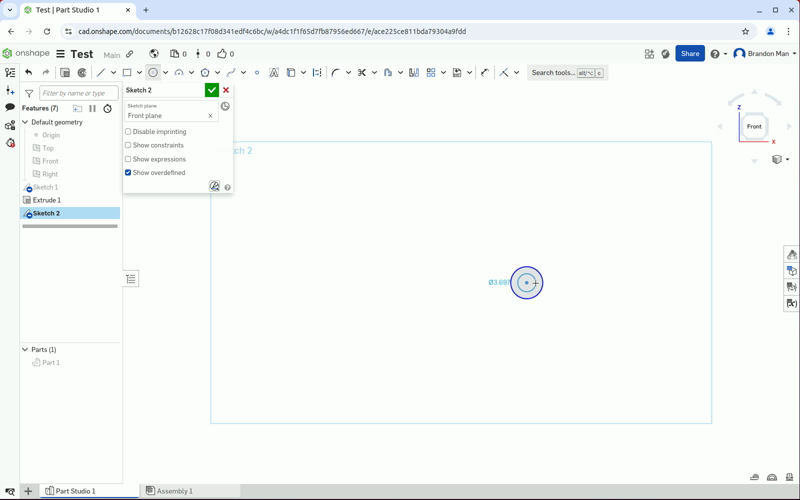
key(esc)
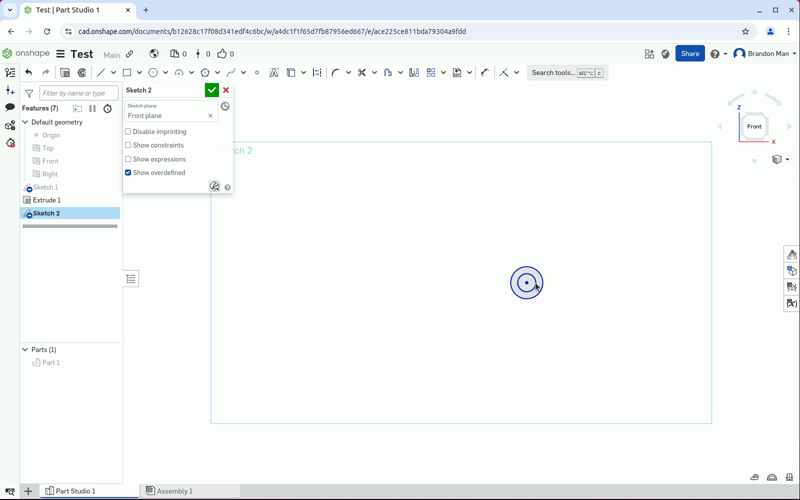
mouse_move(537, 284)
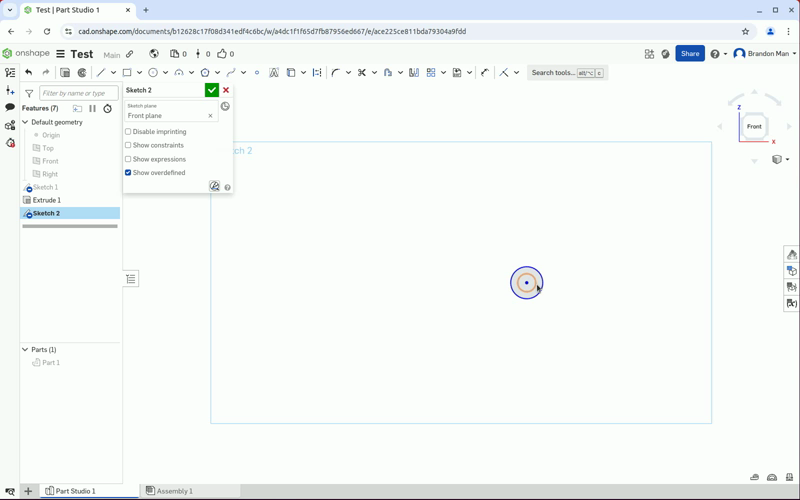
scroll(6)
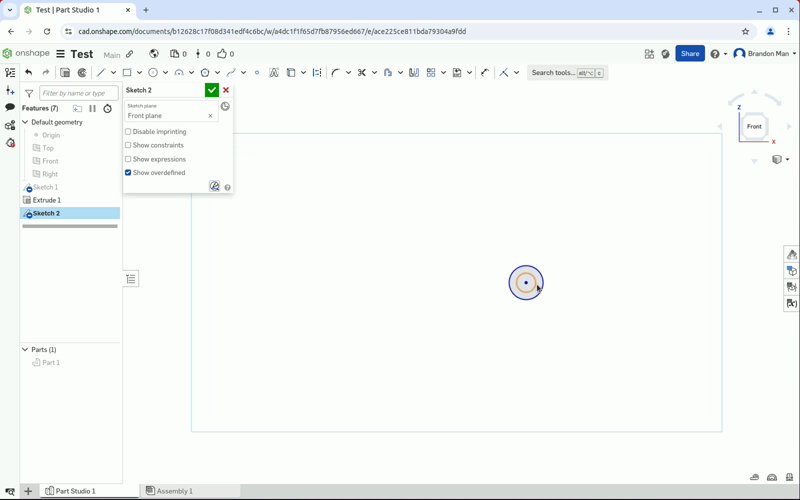
scroll(6)
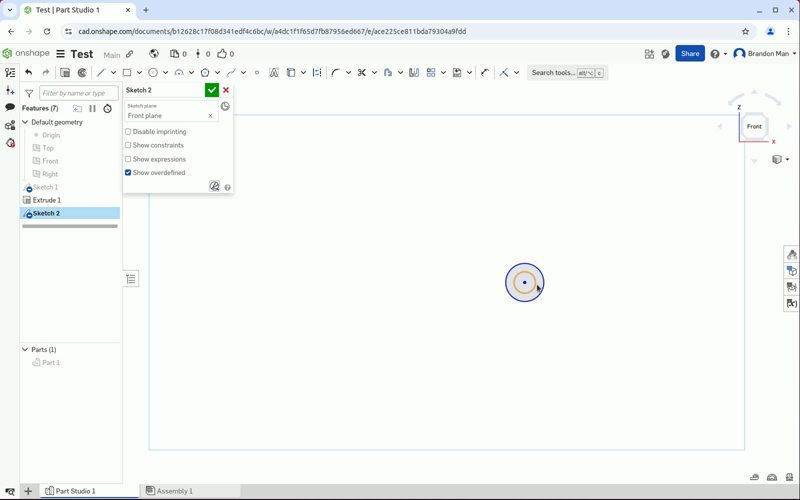
scroll(6)
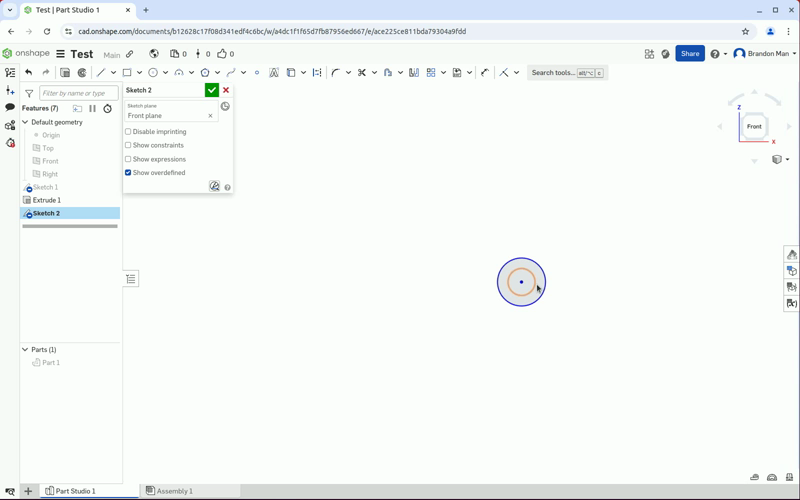
scroll(6)
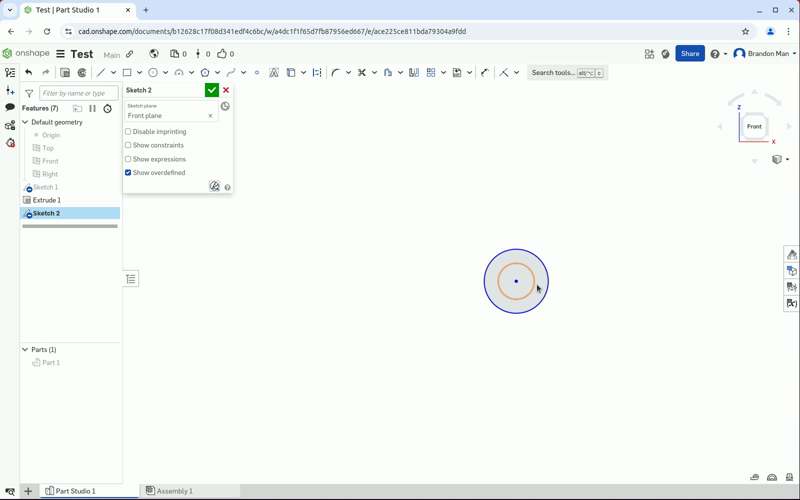
scroll(6)
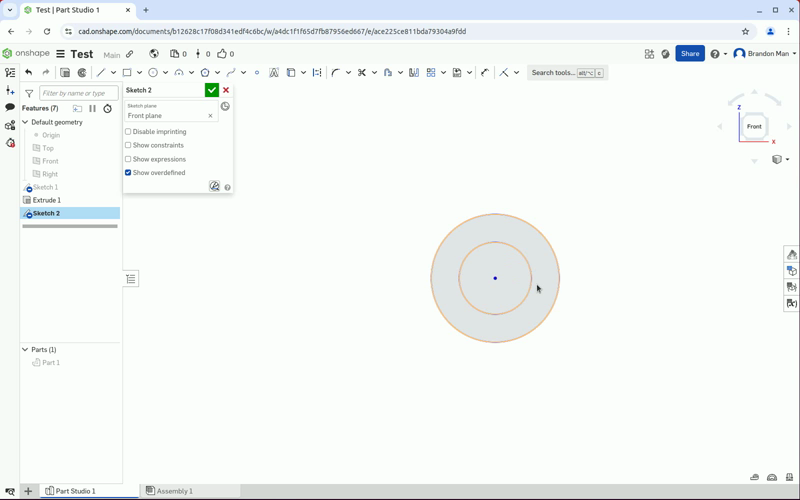
scroll(6)
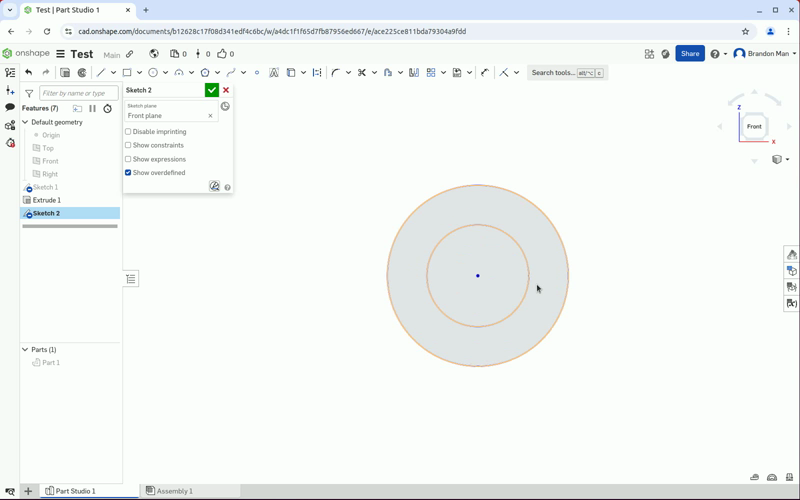
scroll(6)
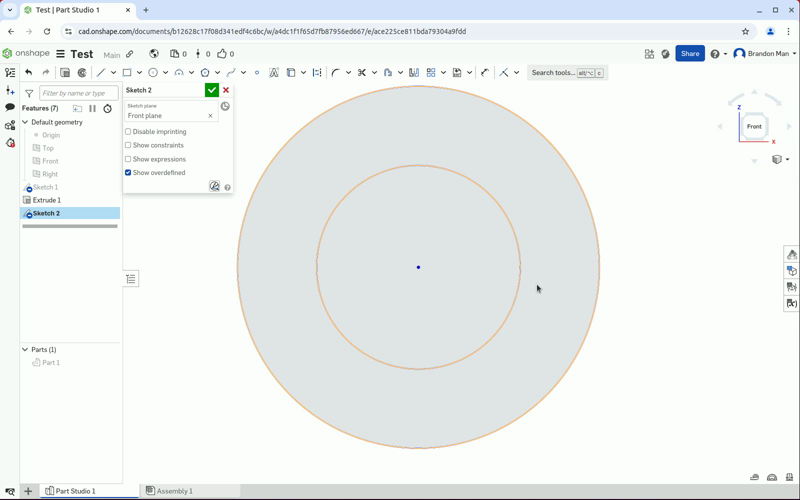
click(537, 284)
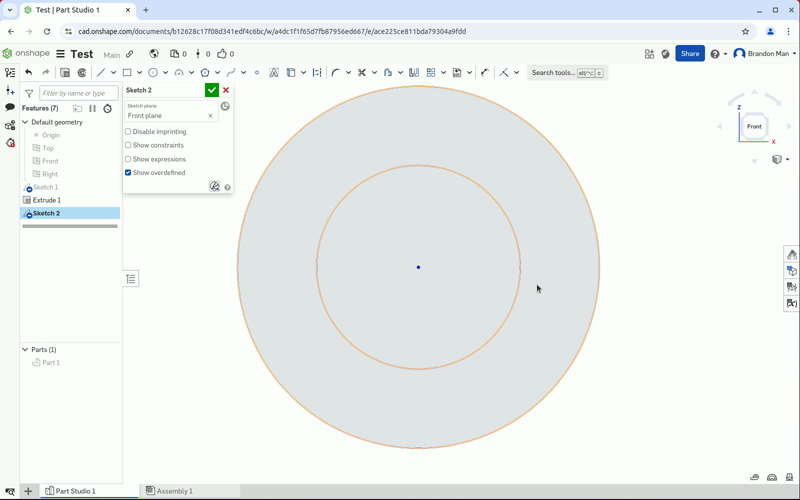
scroll(-6)
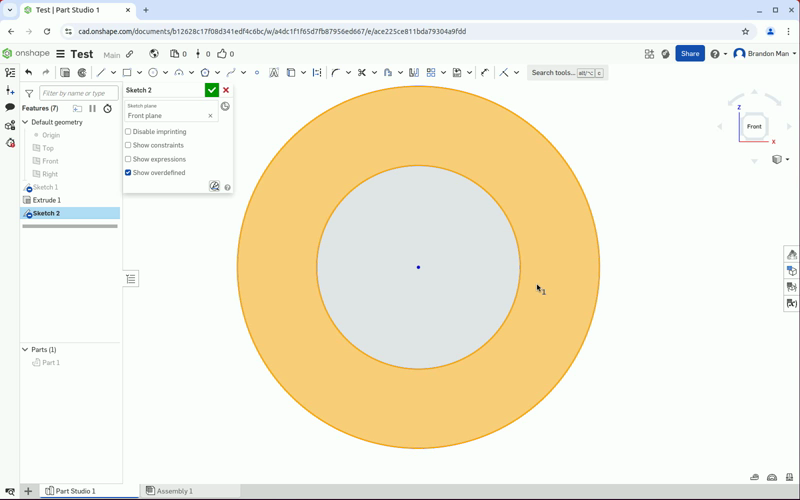
scroll(-6)
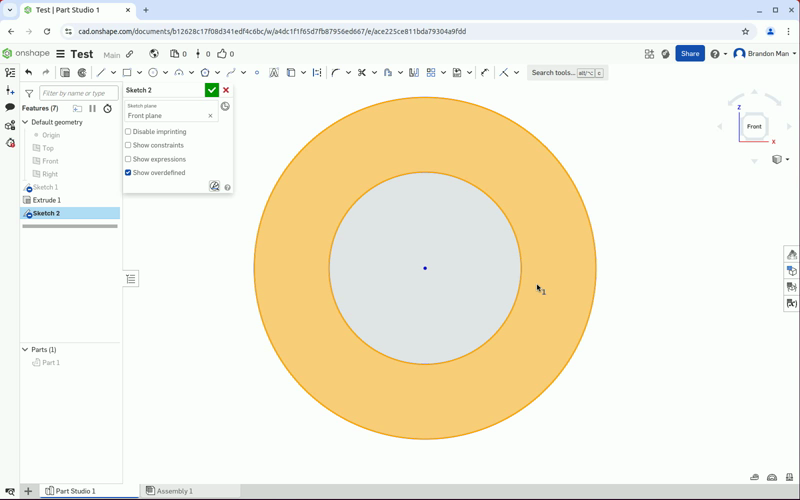
scroll(-6)
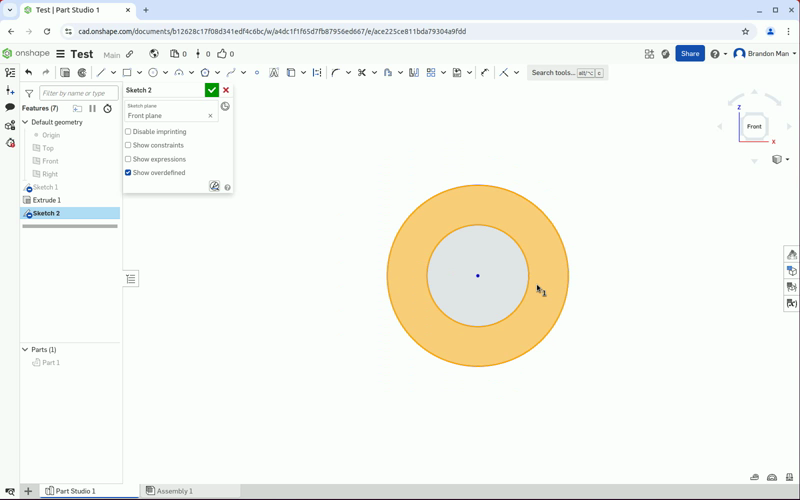
scroll(-6)
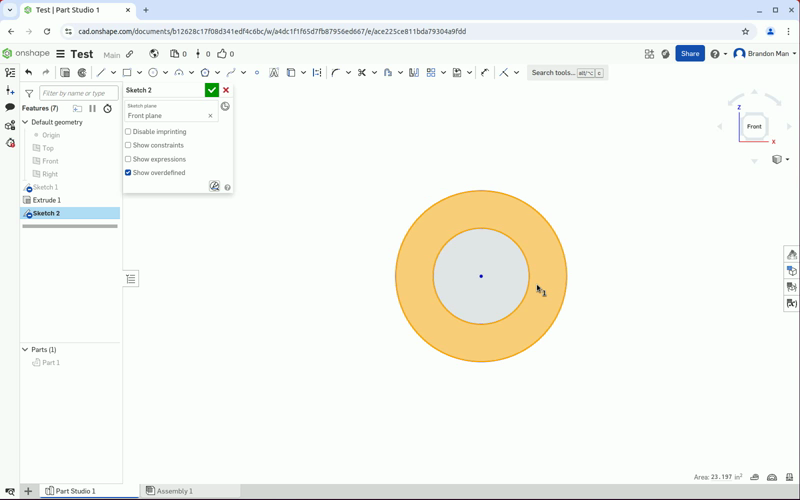
scroll(-6)
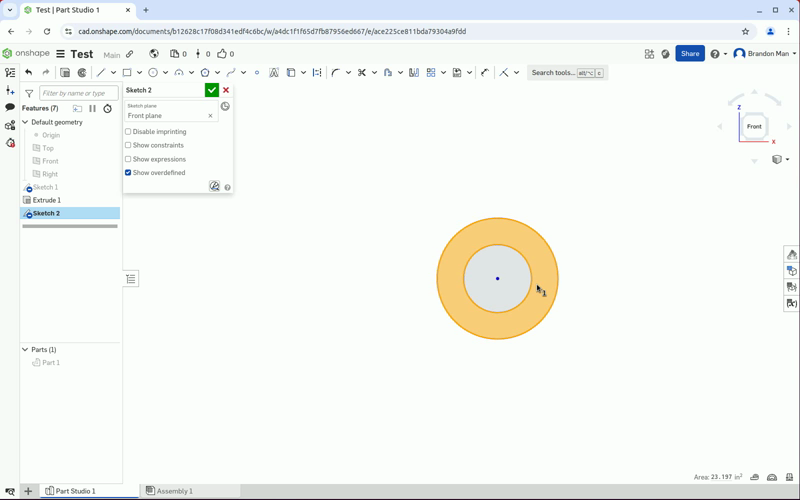
scroll(-6)
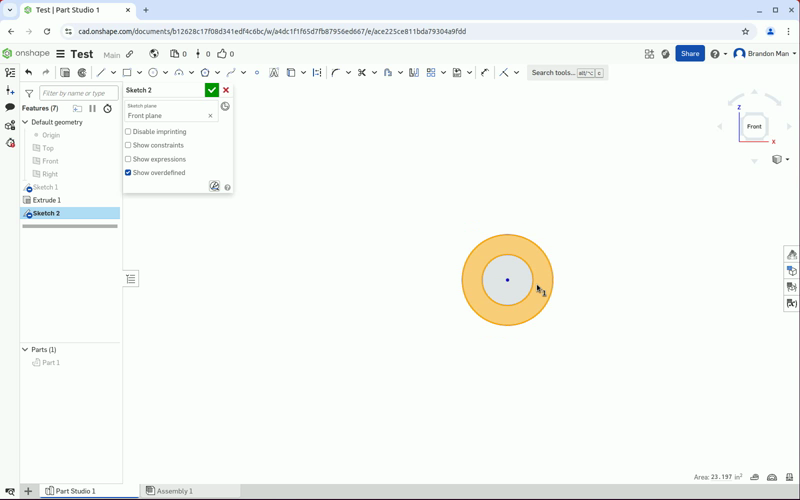
scroll(-6)
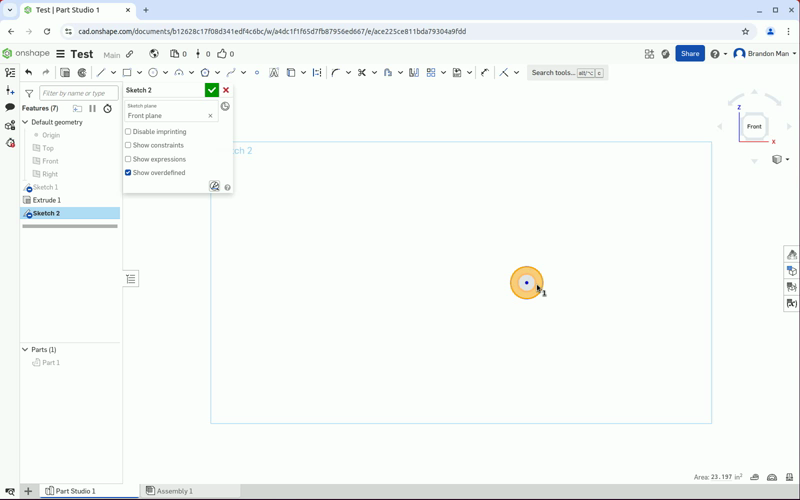
mouse_move(73, 352)
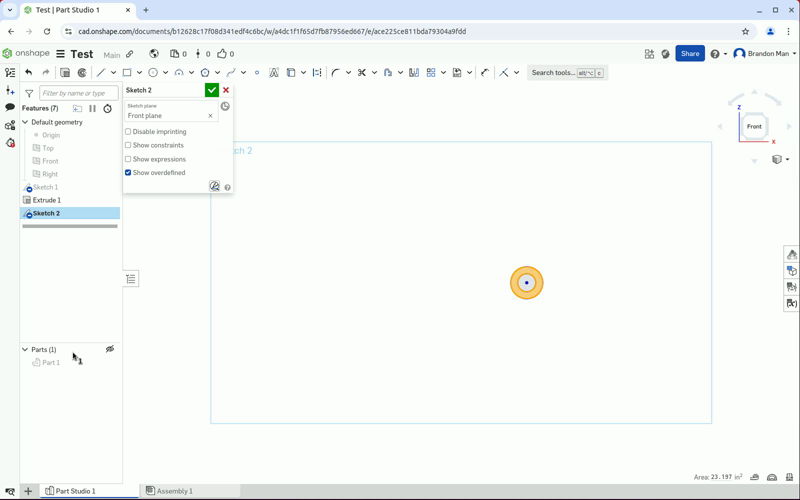
key(shift+y)
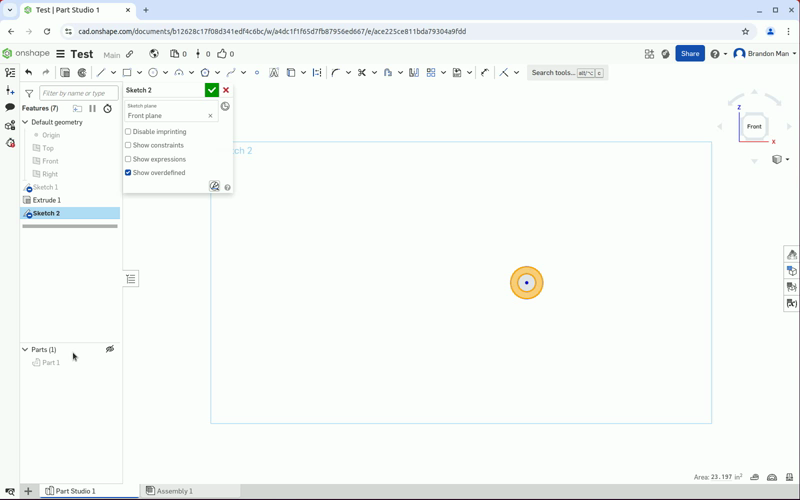
key(shift+e)
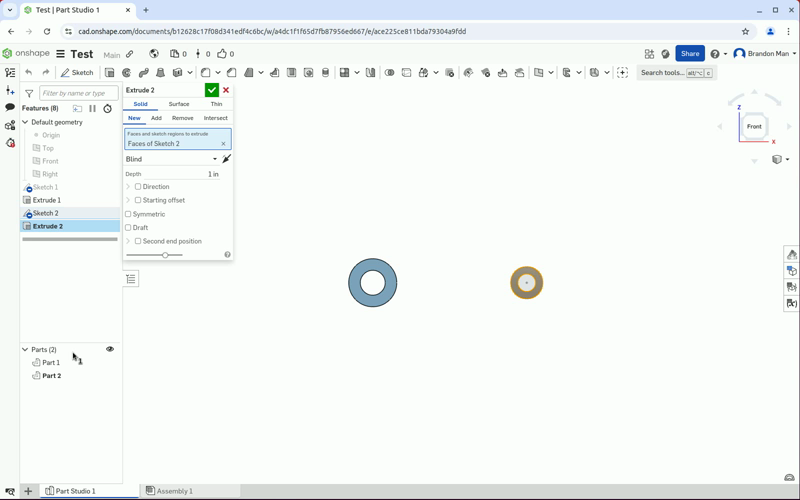
mouse_move(143, 106)
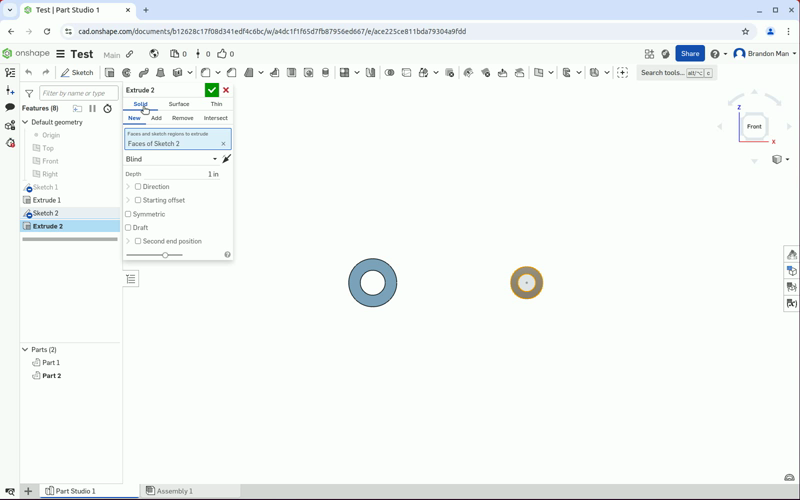
click(143, 106)
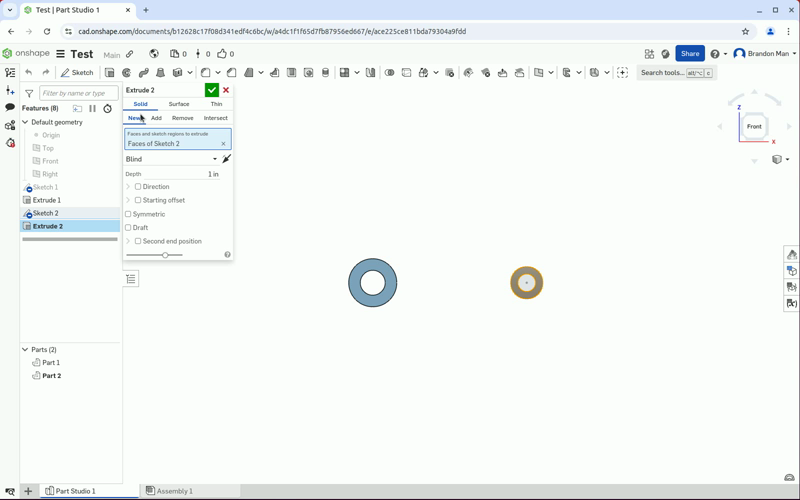
mouse_move(137, 120)
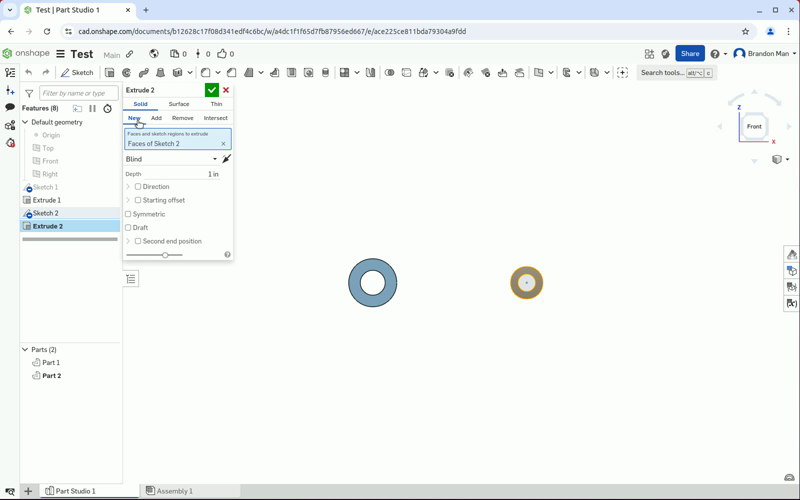
click(137, 120)
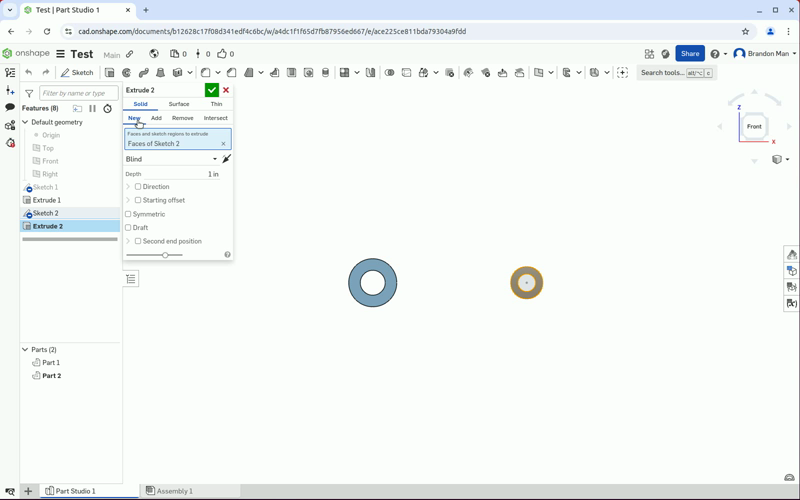
key(tab, 4)
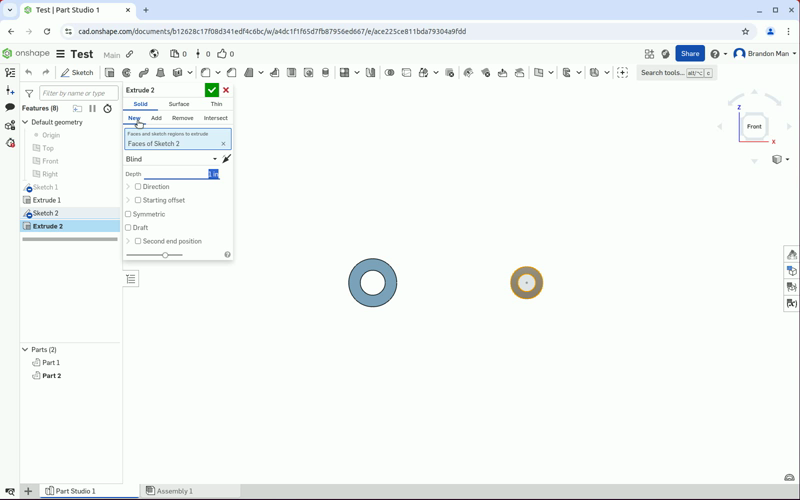
text(8.184)
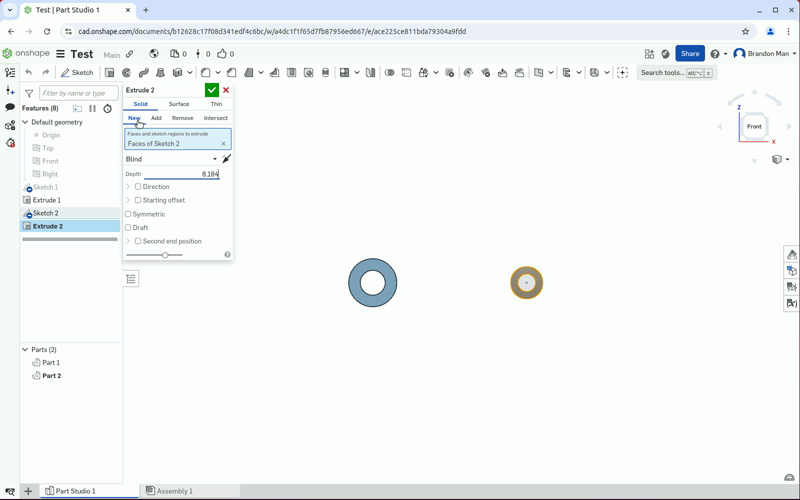
key(enter)
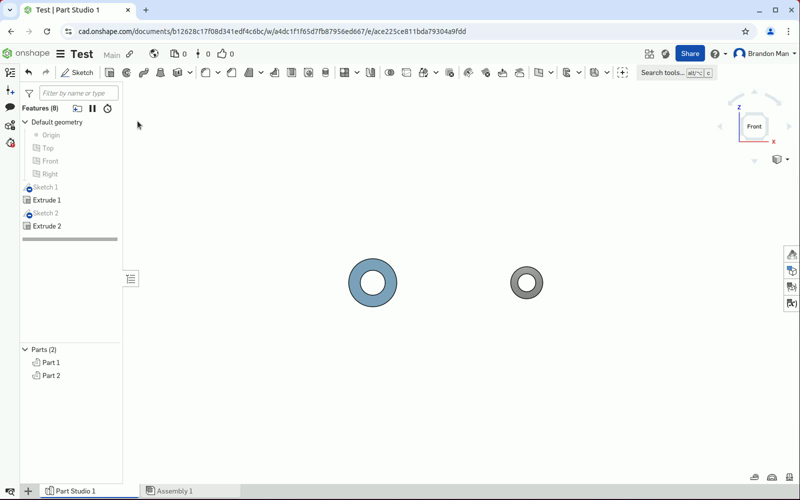
key(shift+h)
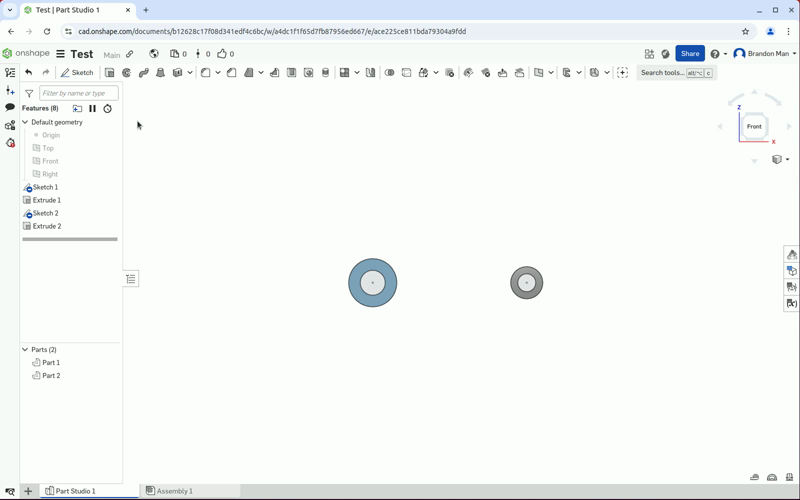
key(shift+h)
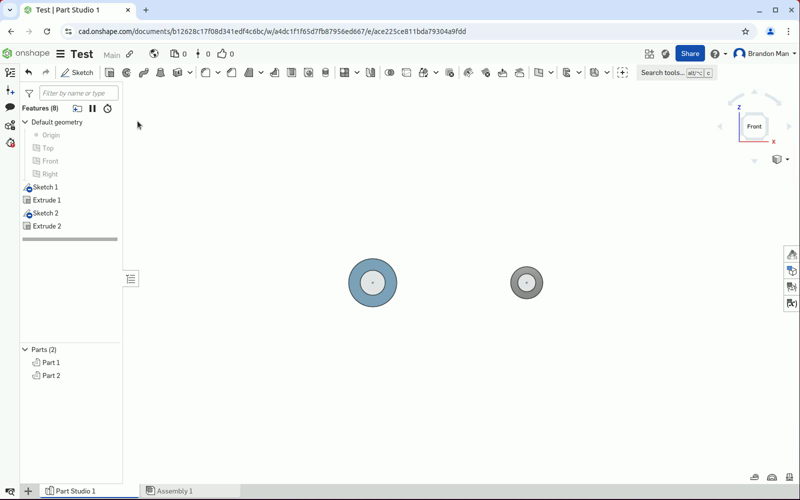
key(shift+7)
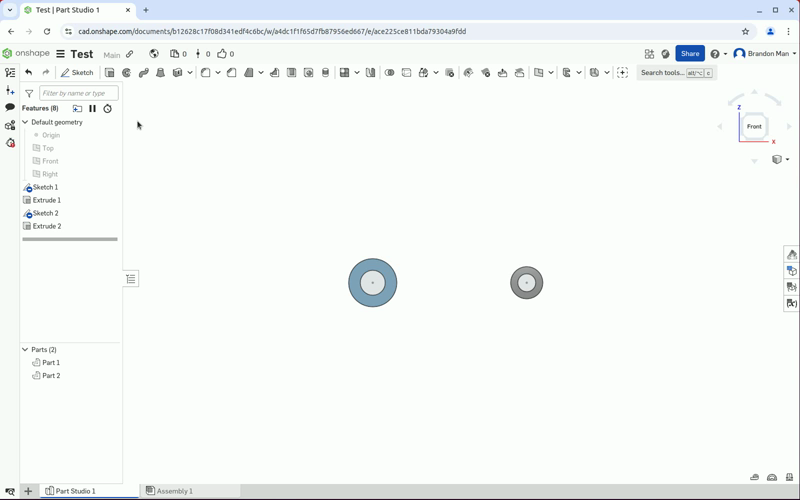
key(left, 2)
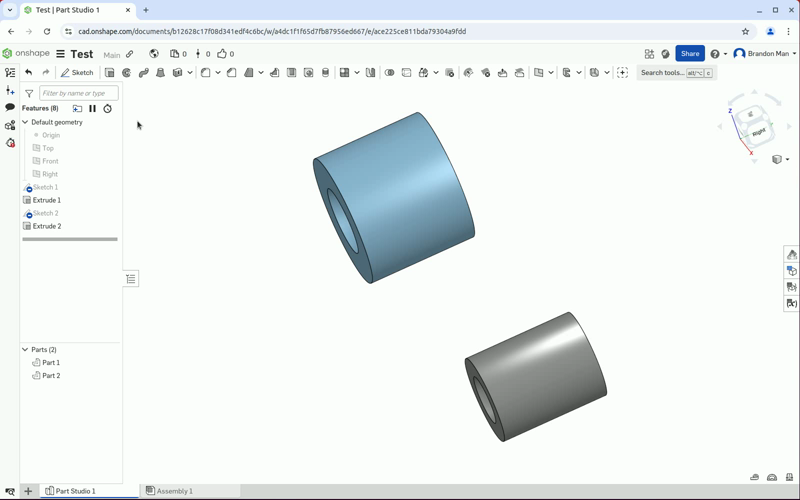
key(down, 2)
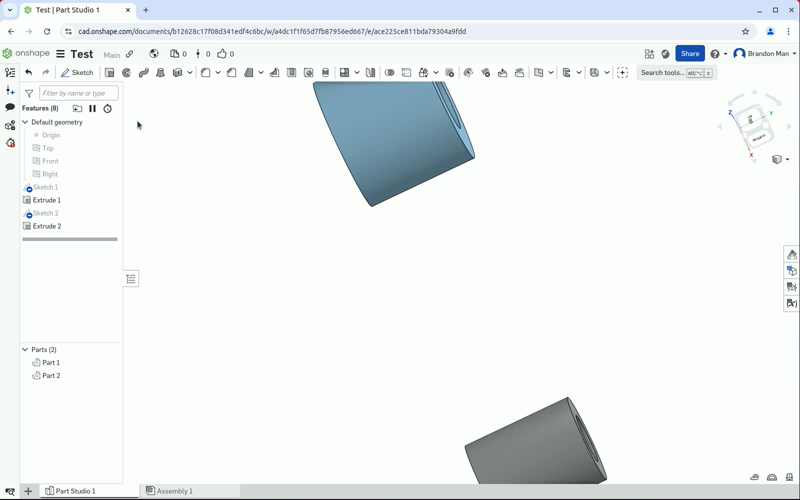
key(up, 2)
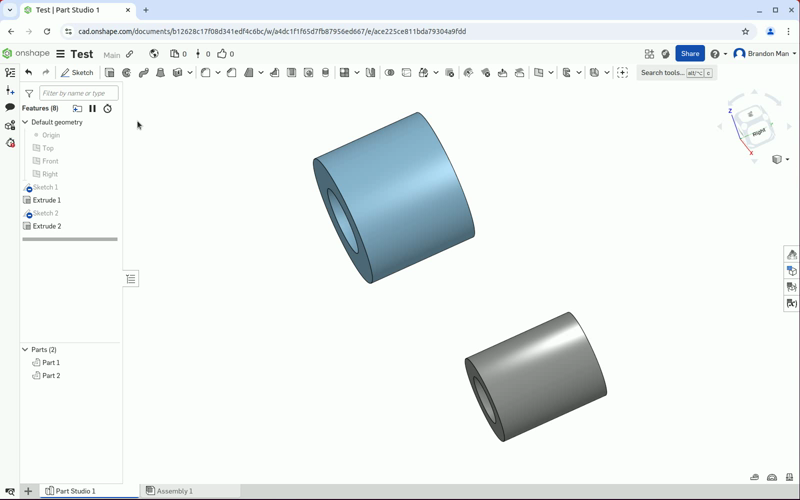
key(right, 2)
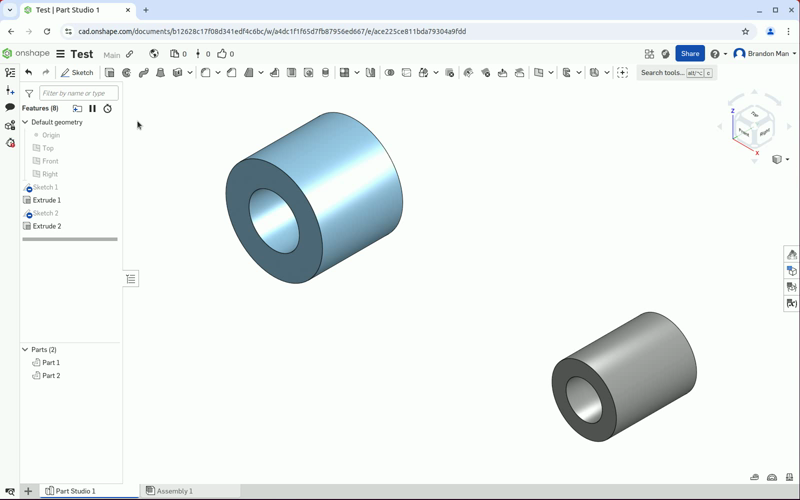
mouse_move(73, 189)
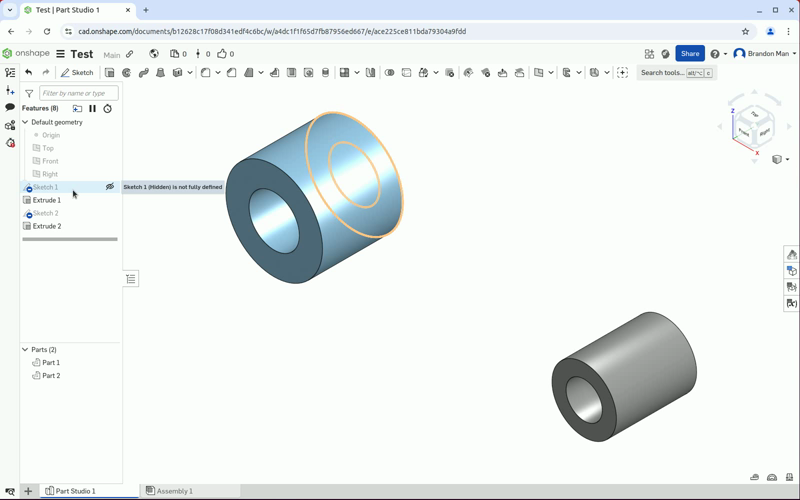
click(73, 189)